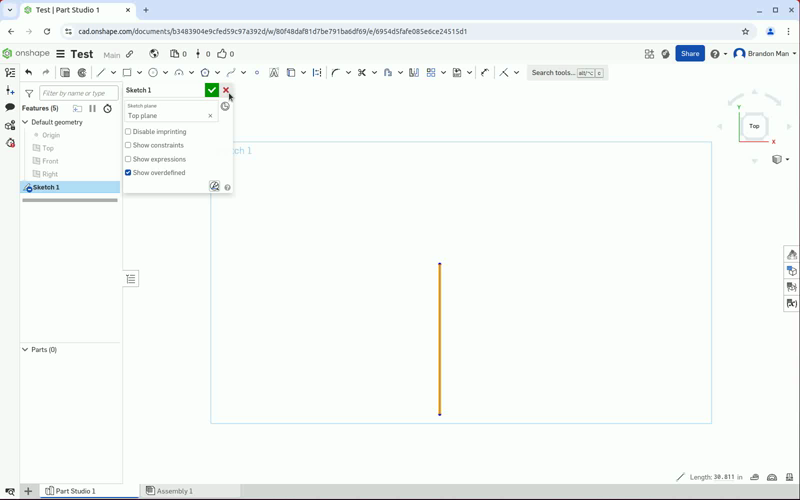
key(shift+h)
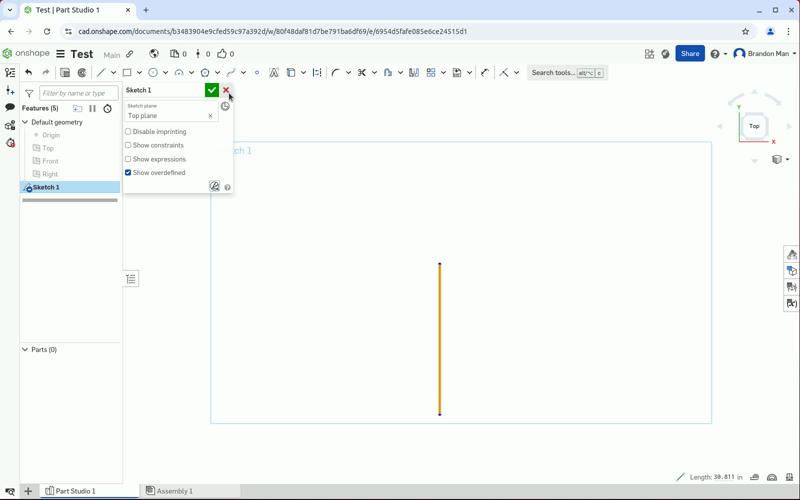
key(shift+s)
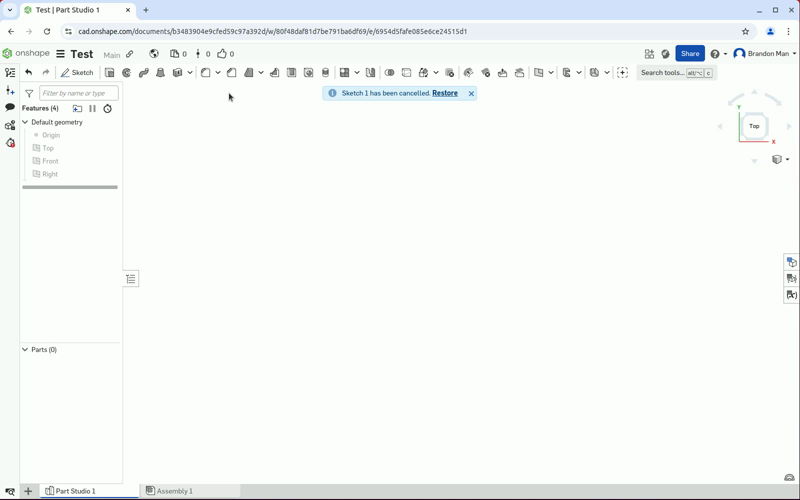
mouse_move(73, 150)
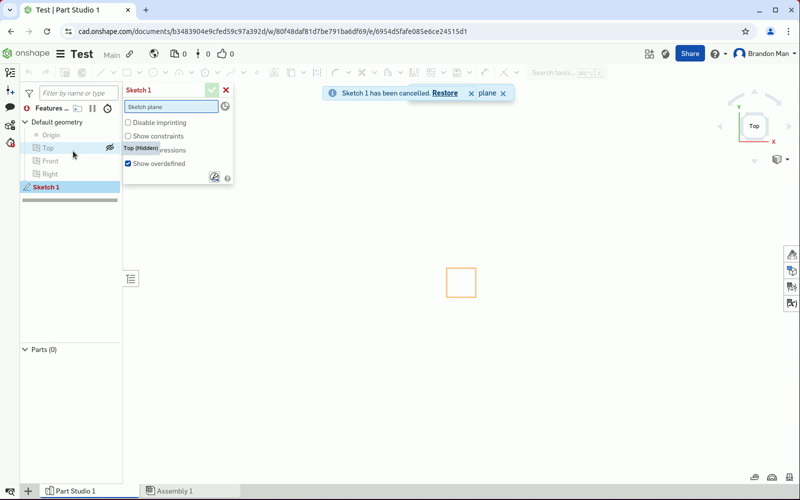
click(73, 150)
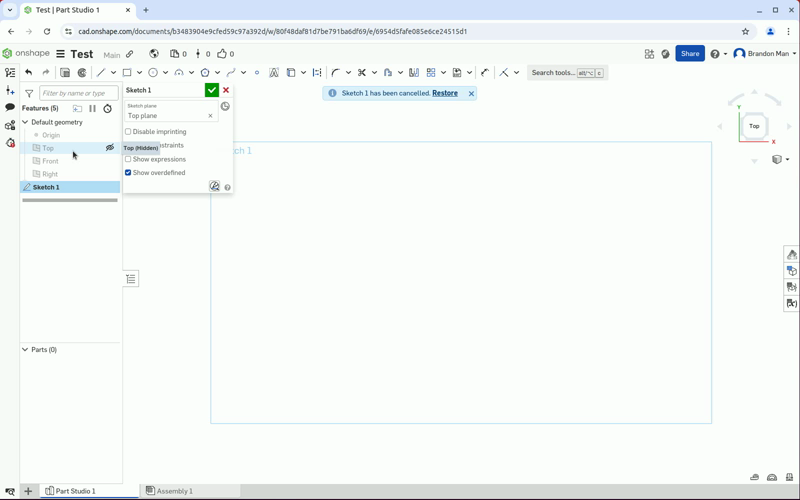
mouse_move(73, 352)
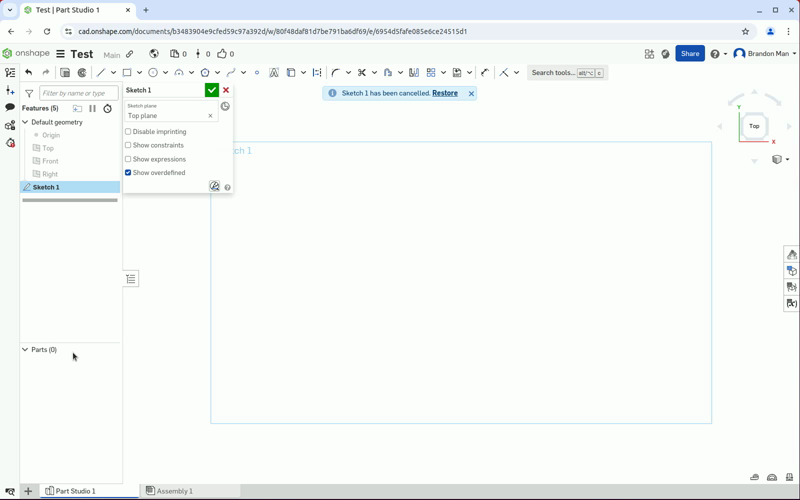
key(y)
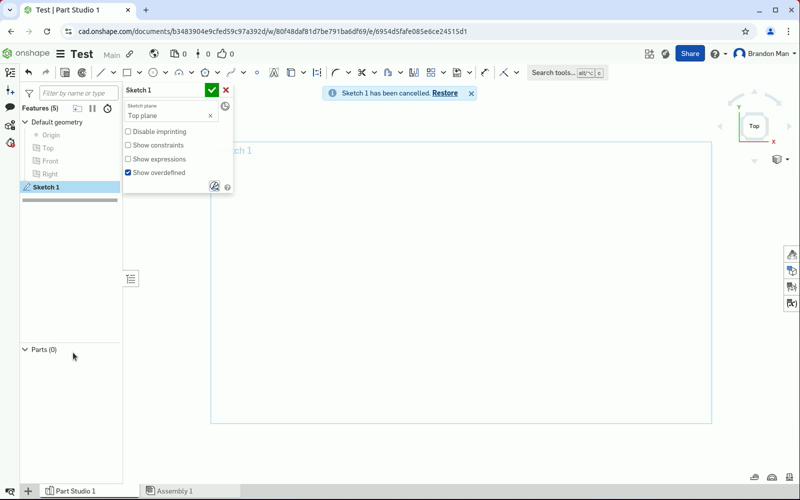
key(c)
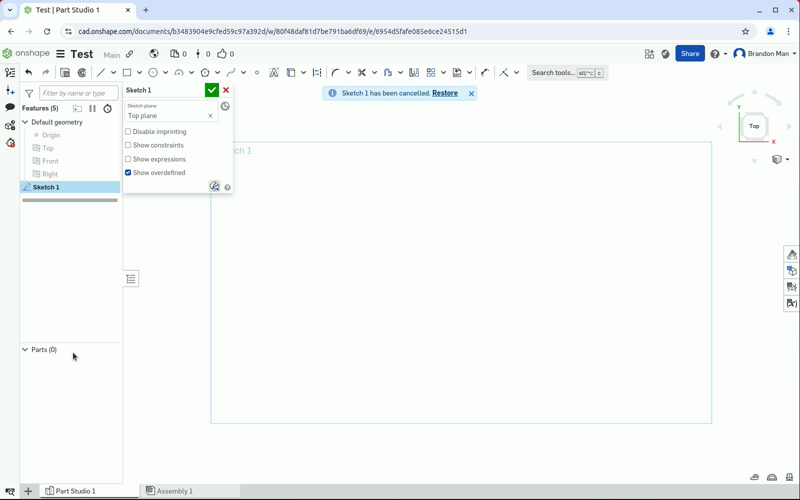
key_down(shift)
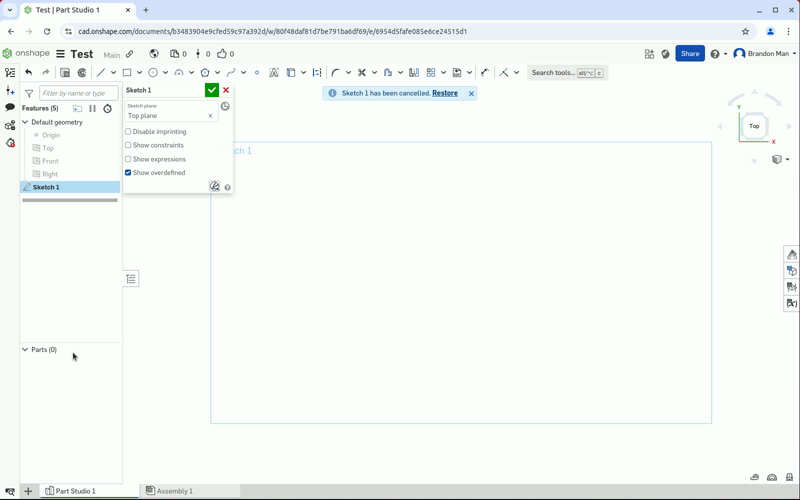
mouse_move(461, 282)
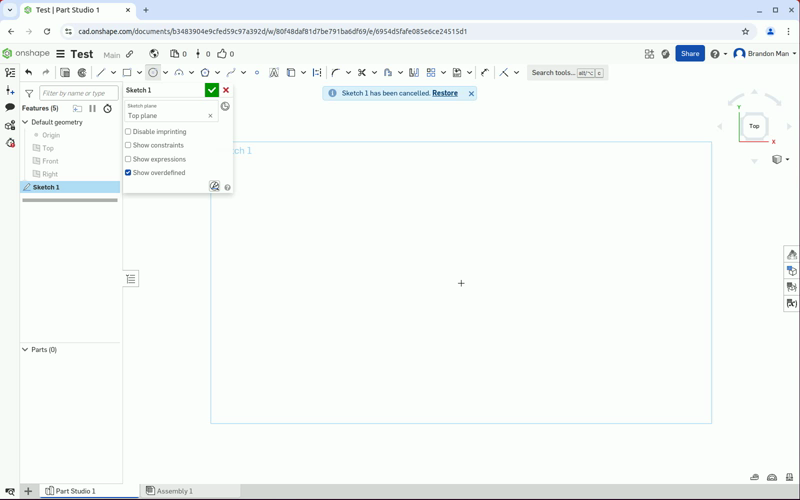
click(461, 282)
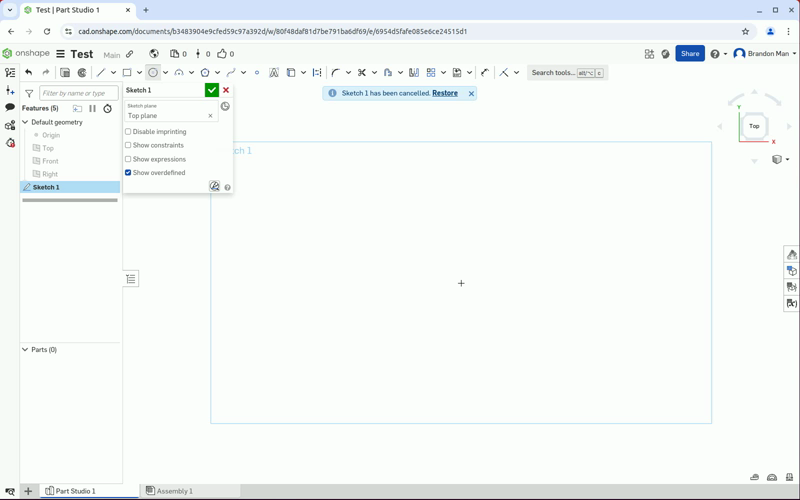
key_up(shift)
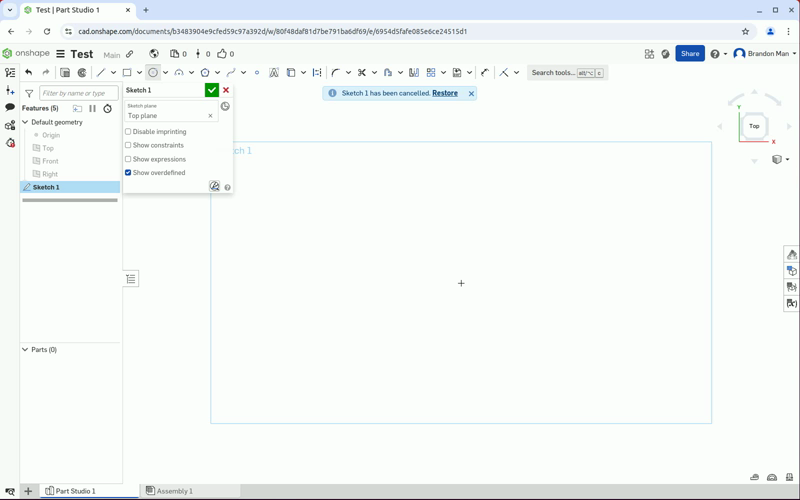
mouse_move(492, 282)
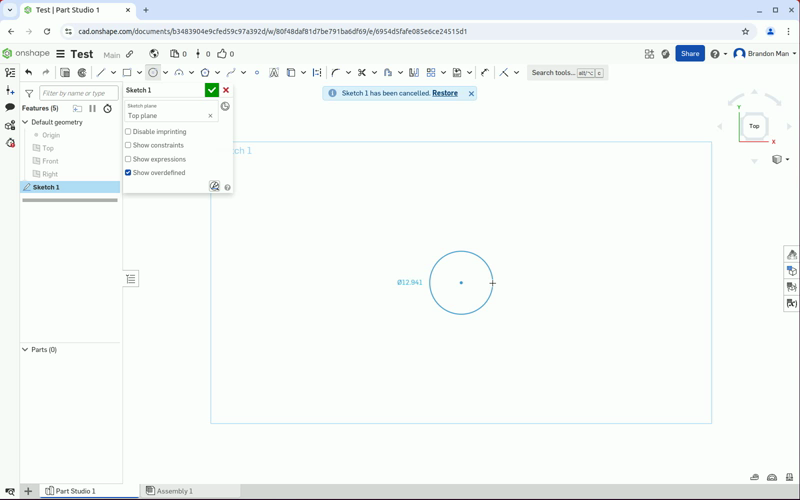
click(492, 282)
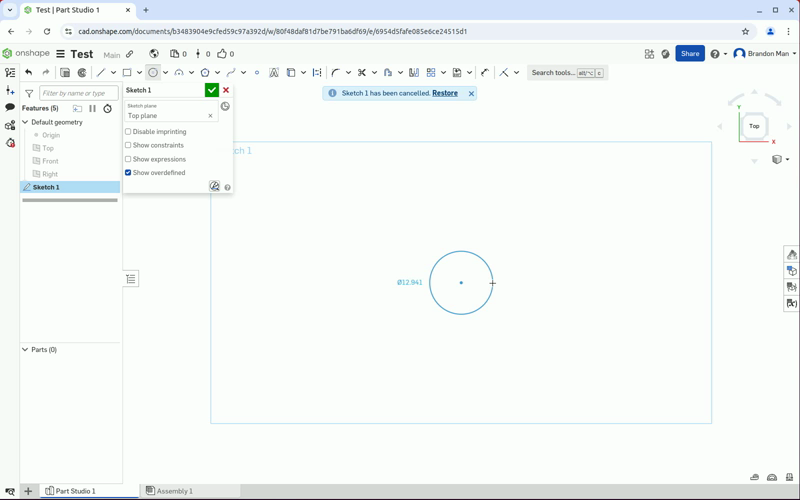
key(esc)
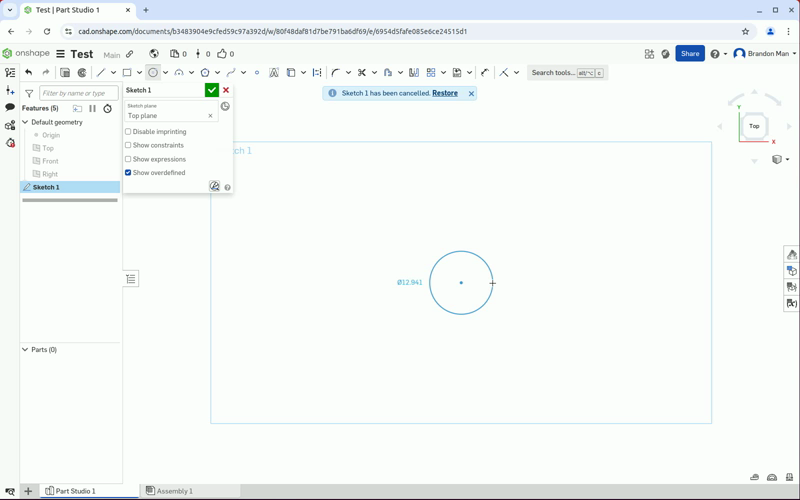
key(c)
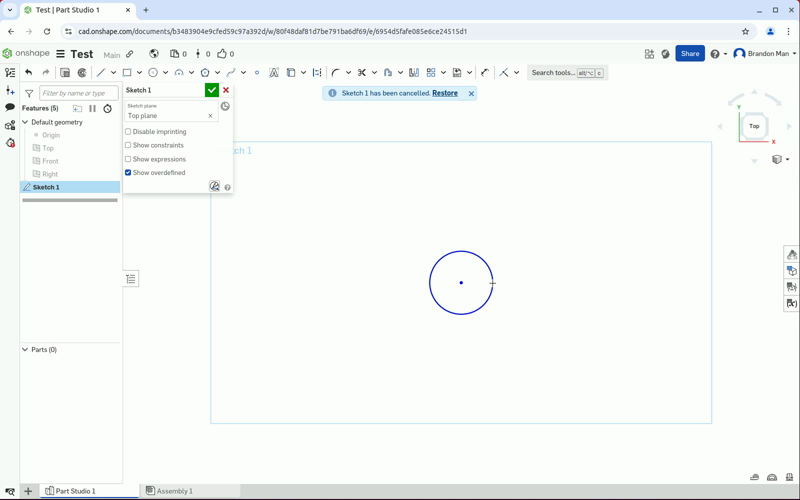
key_down(shift)
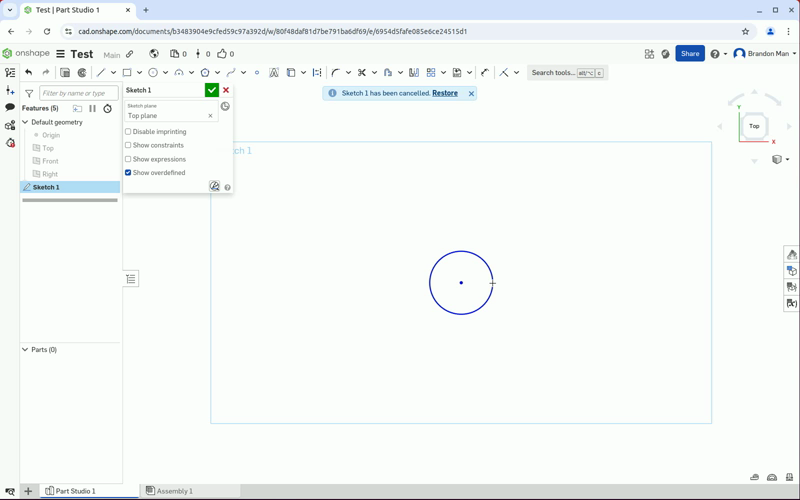
mouse_move(461, 282)
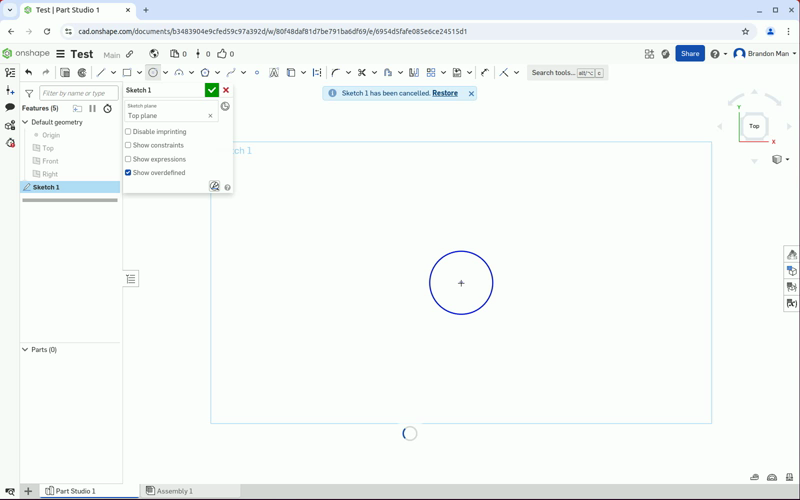
click(461, 282)
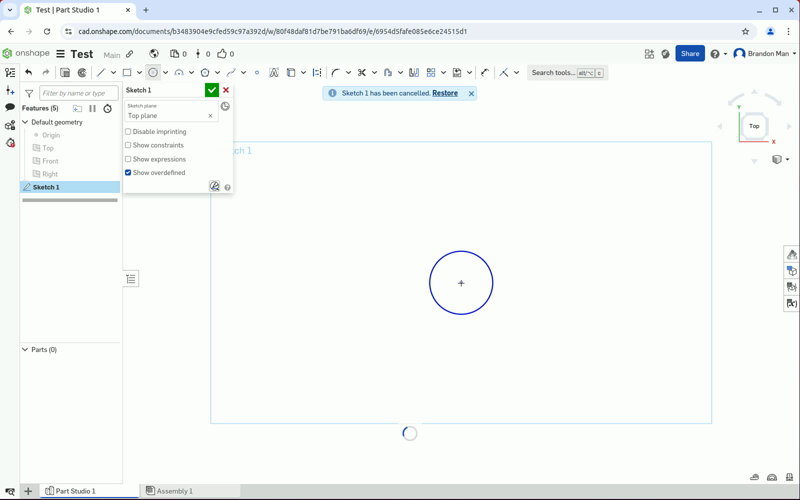
key_up(shift)
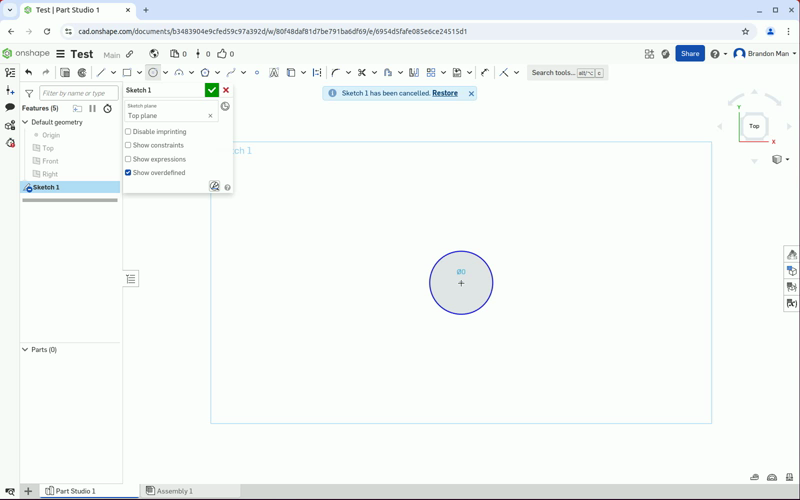
mouse_move(490, 282)
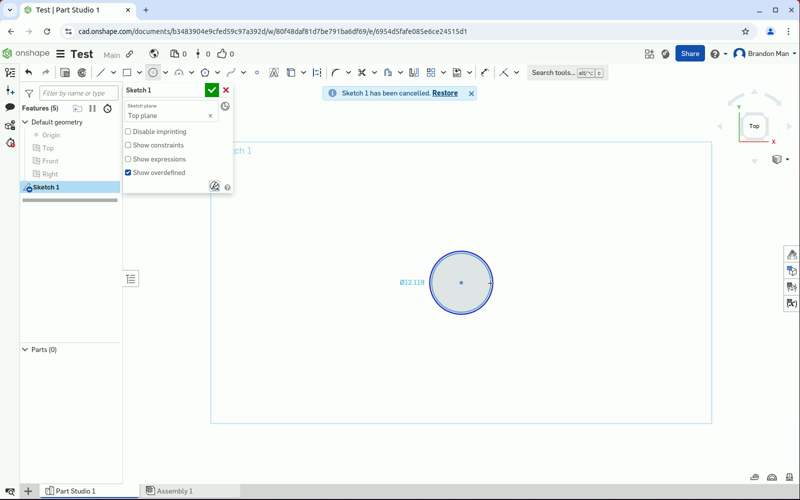
scroll(6)
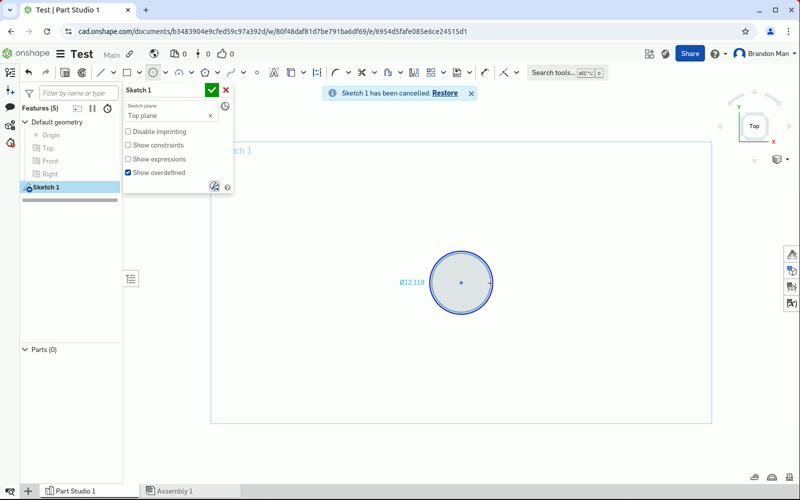
scroll(6)
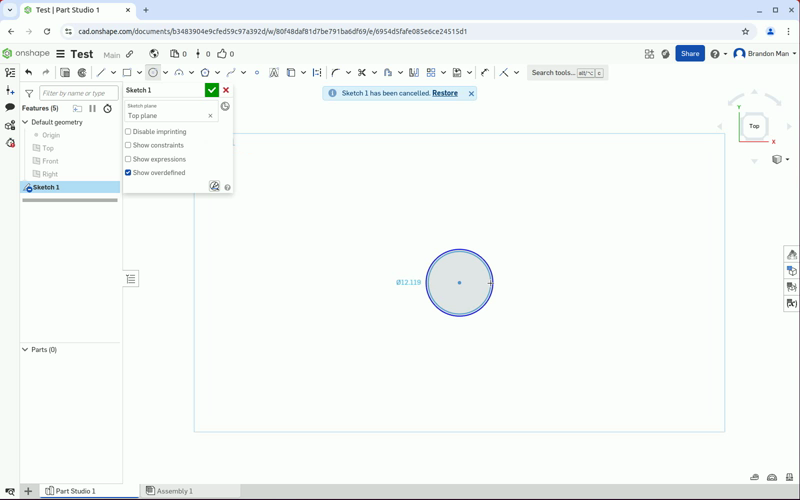
scroll(6)
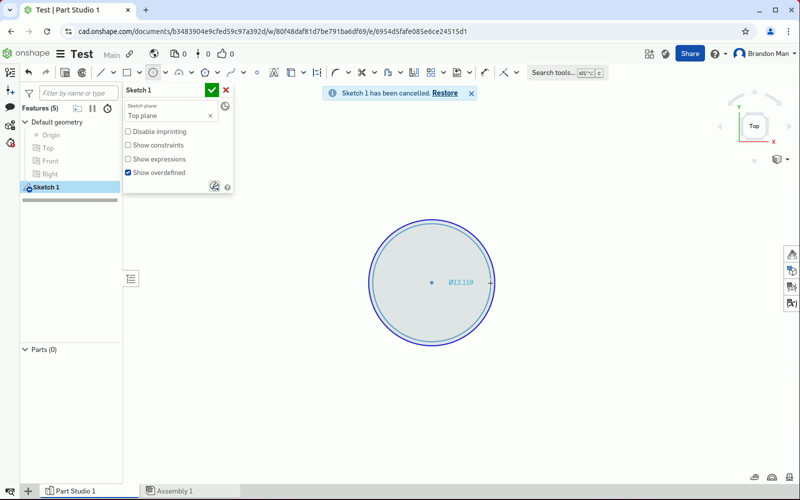
scroll(6)
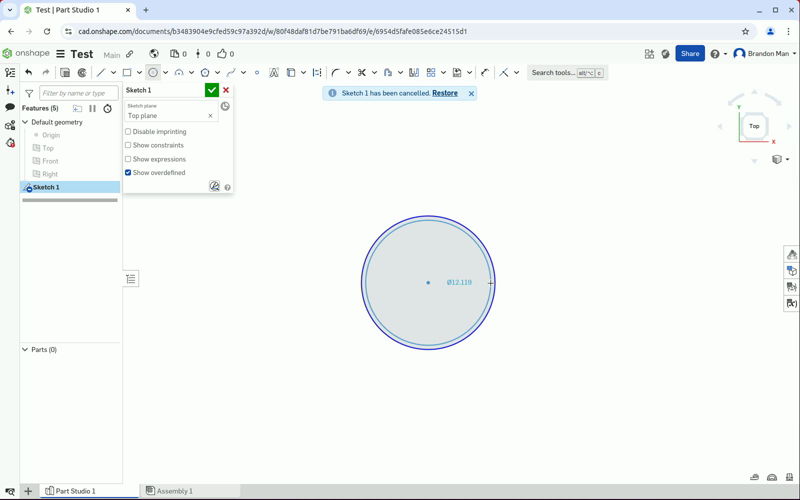
scroll(6)
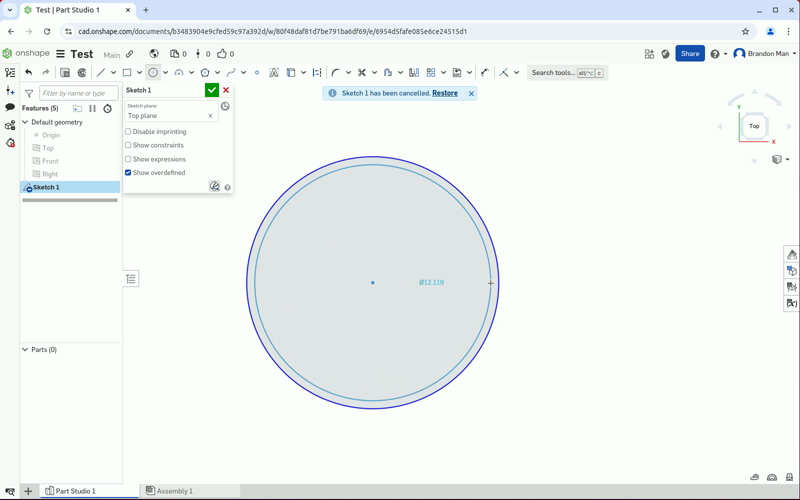
scroll(6)
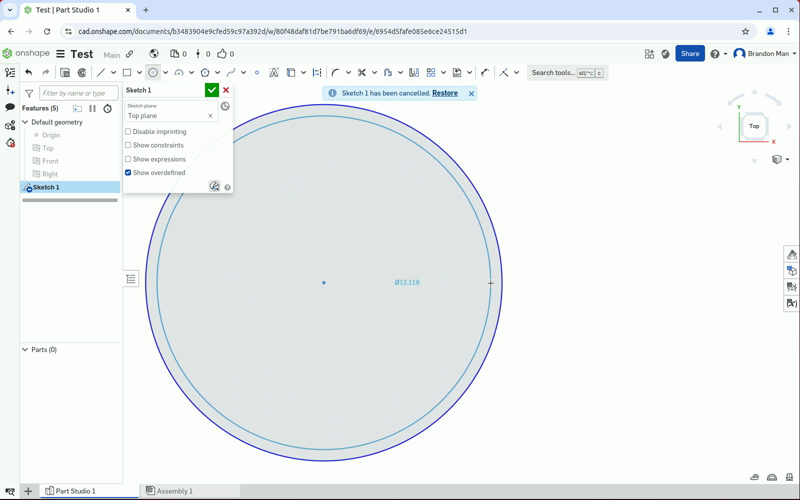
scroll(6)
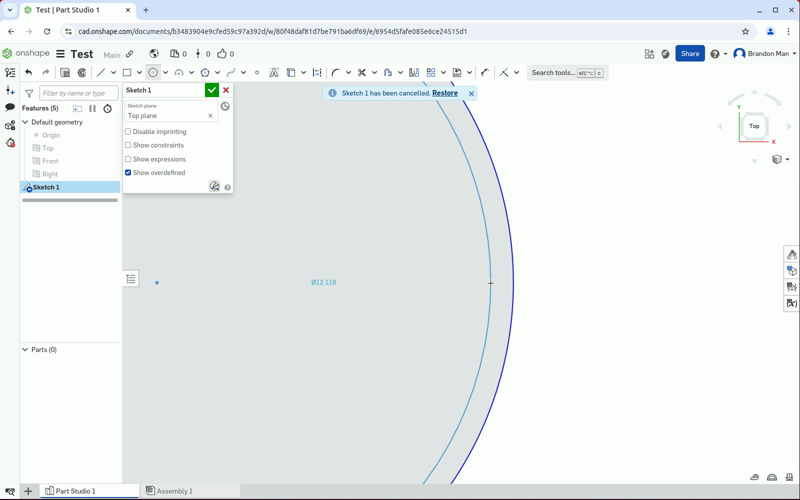
click(490, 282)
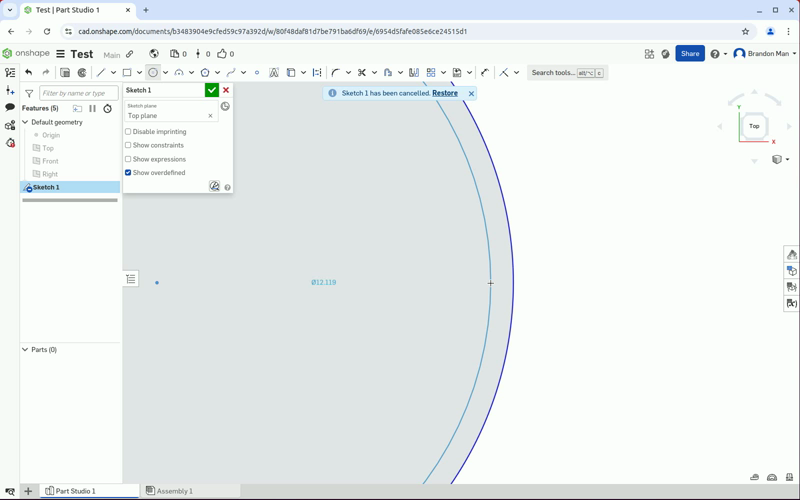
scroll(-6)
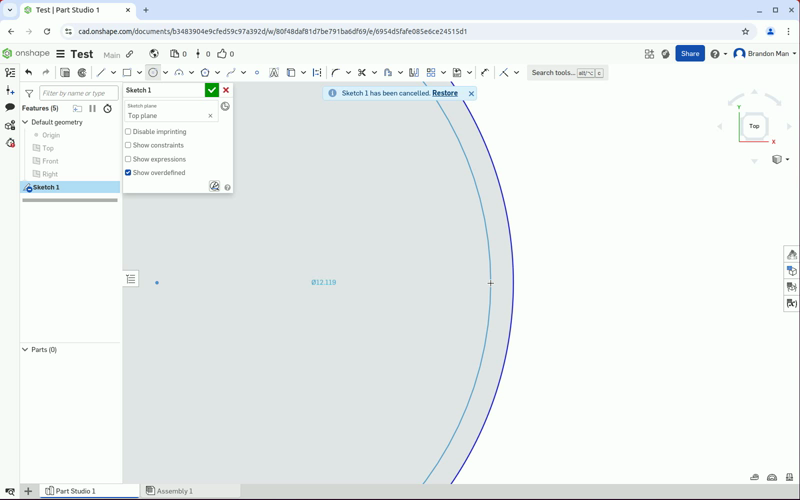
scroll(-6)
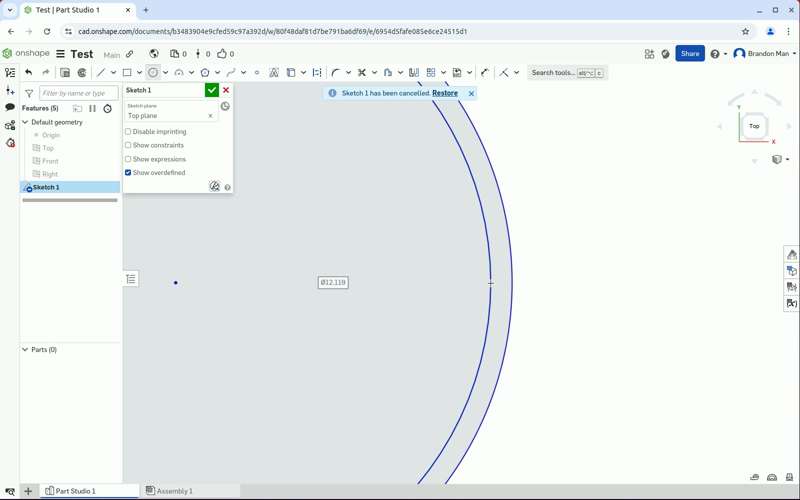
scroll(-6)
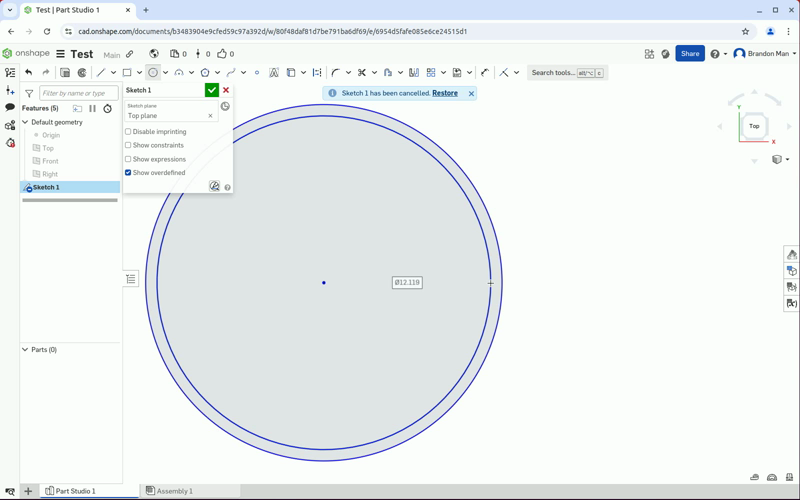
scroll(-6)
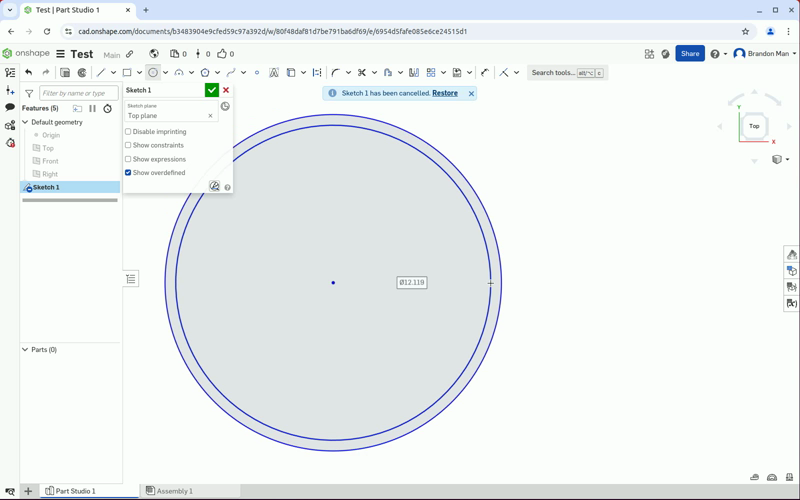
scroll(-6)
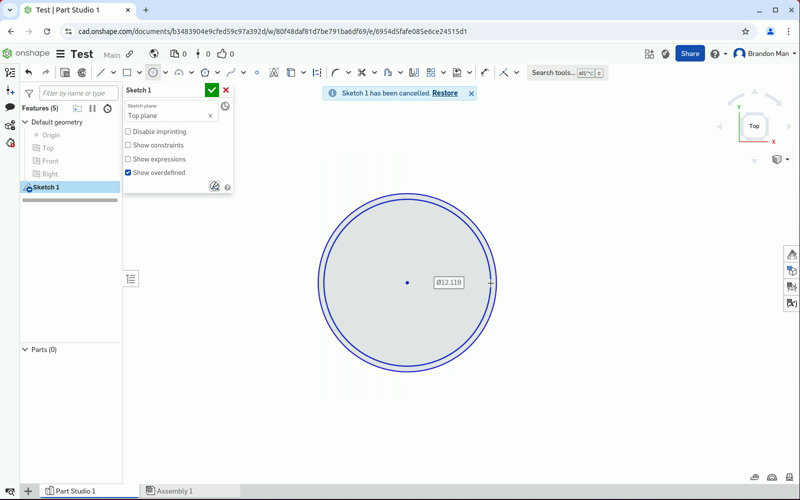
scroll(-6)
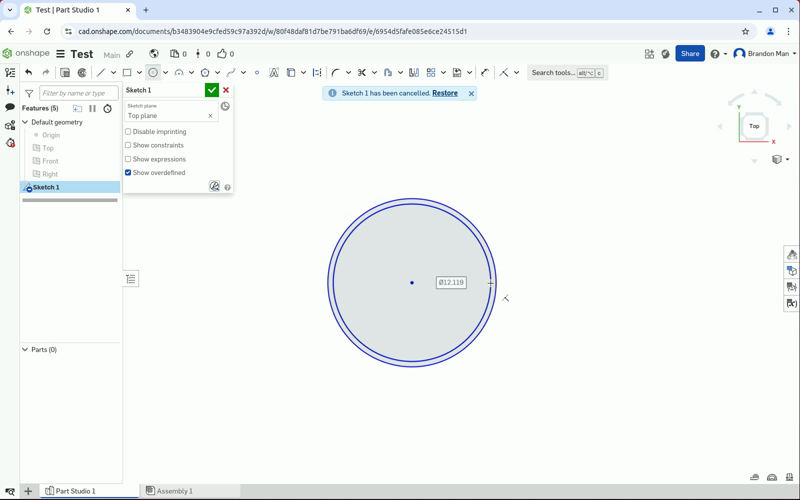
scroll(-6)
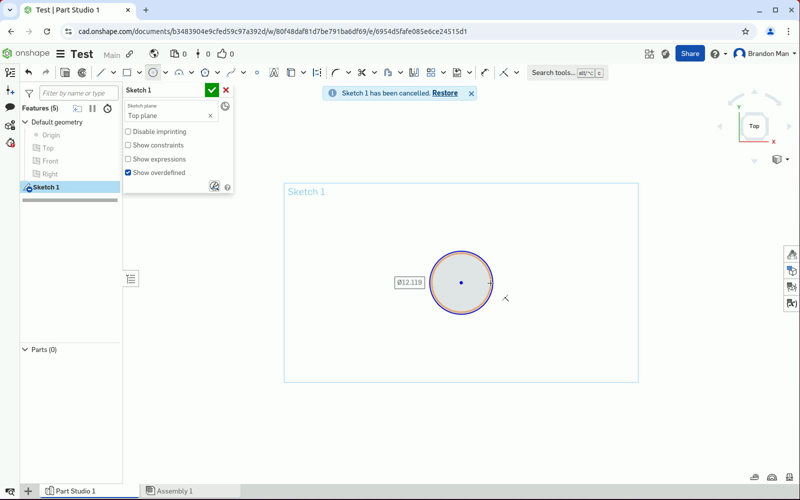
key(esc)
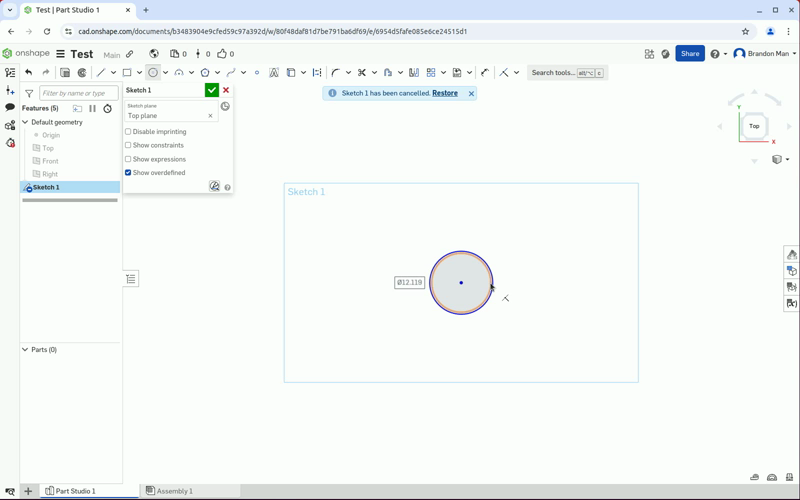
mouse_move(432, 290)
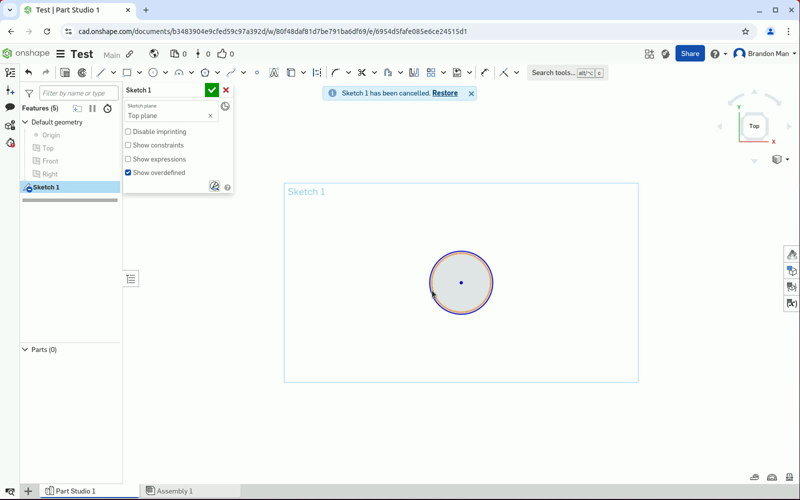
scroll(6)
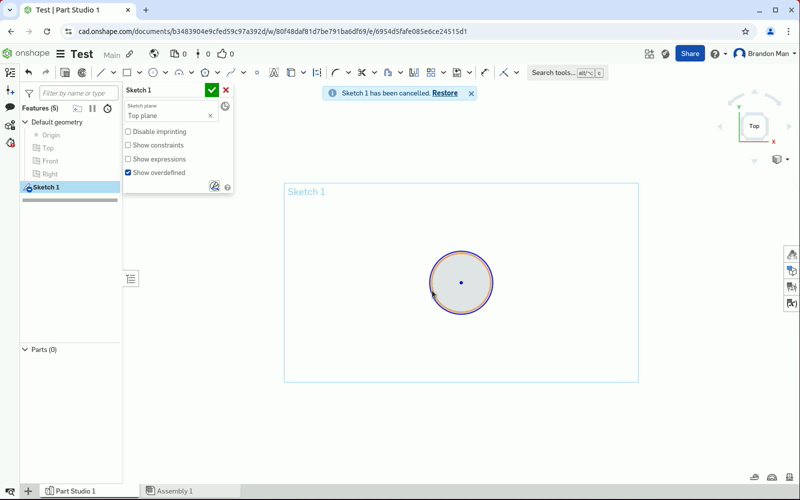
scroll(6)
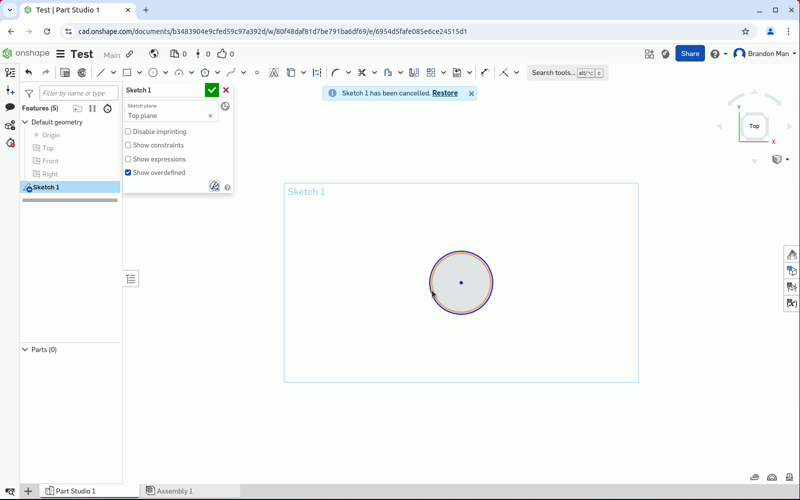
scroll(6)
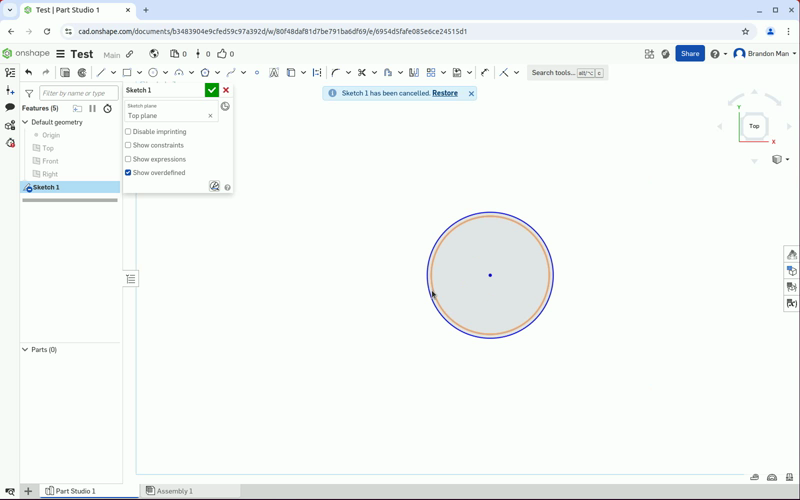
scroll(6)
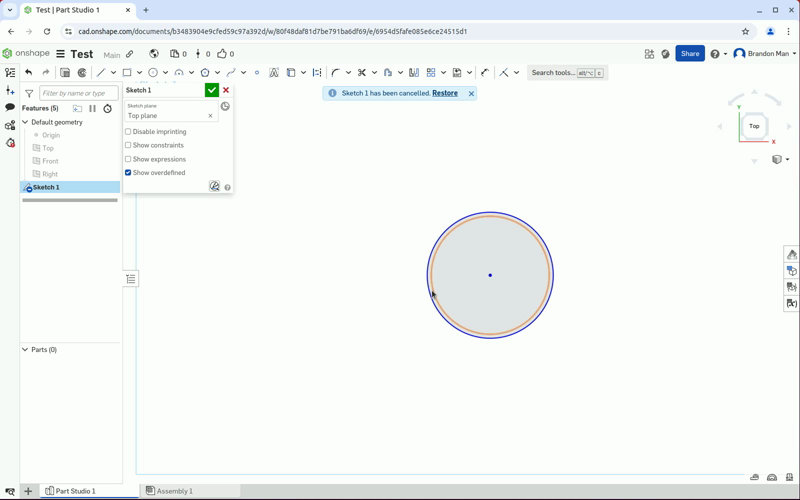
scroll(6)
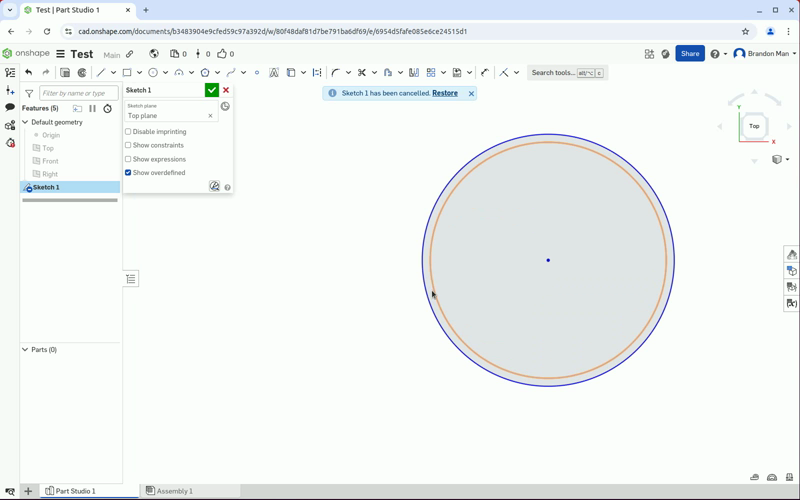
scroll(6)
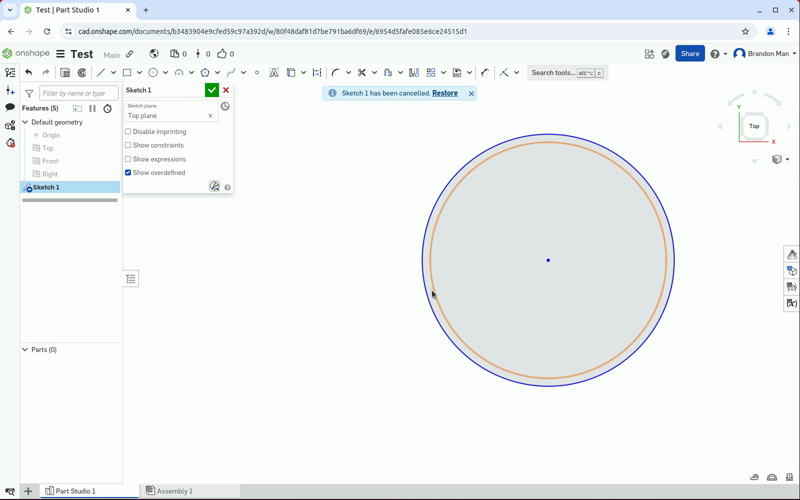
scroll(6)
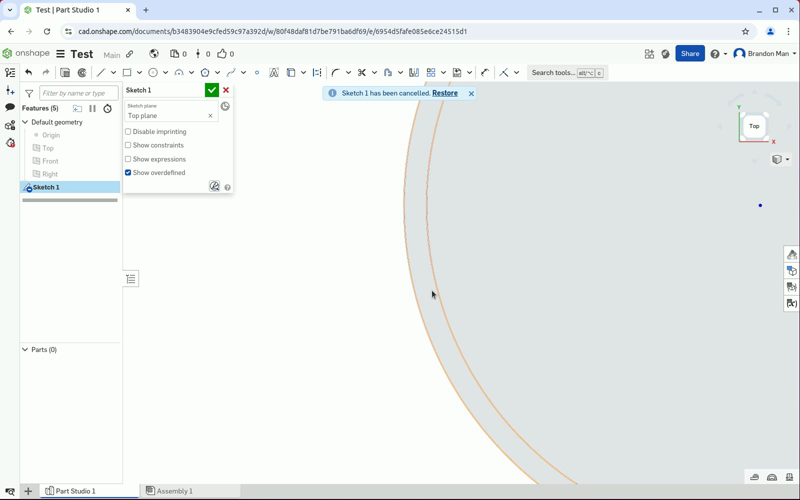
click(432, 290)
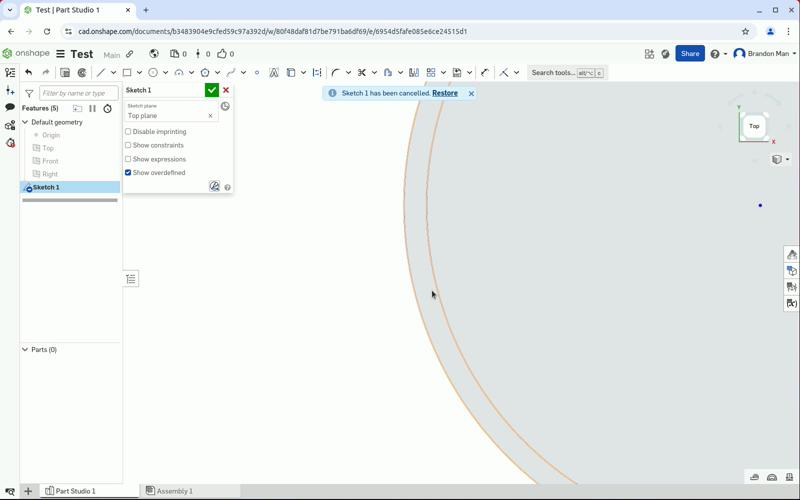
scroll(-6)
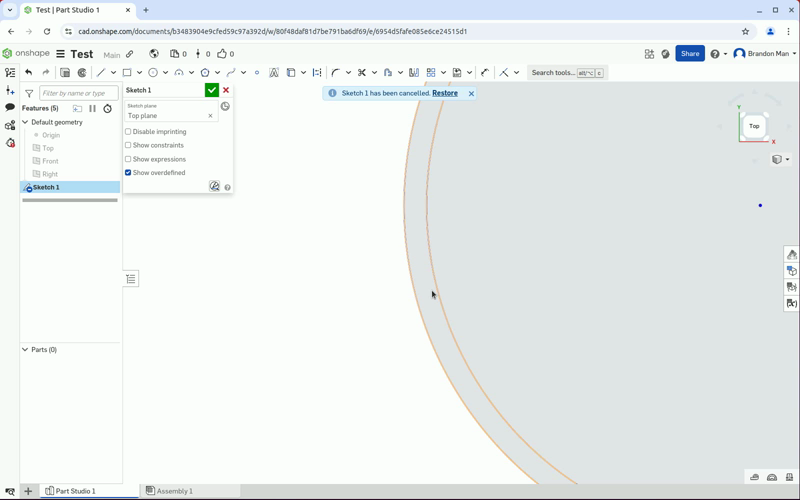
scroll(-6)
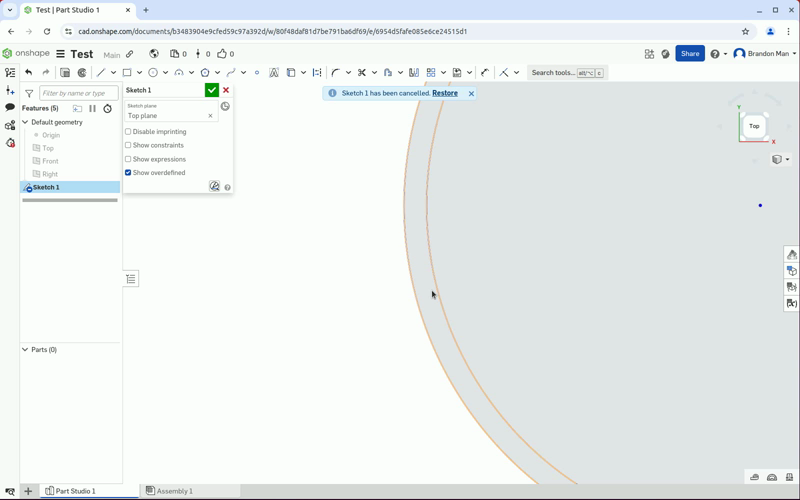
scroll(-6)
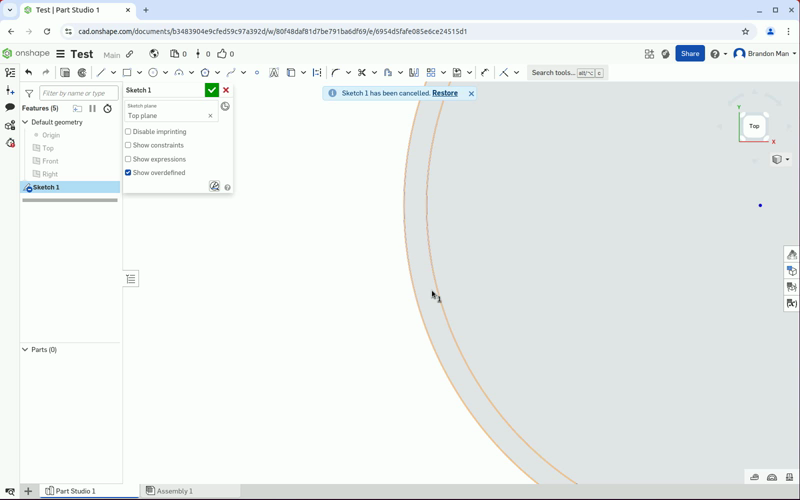
scroll(-6)
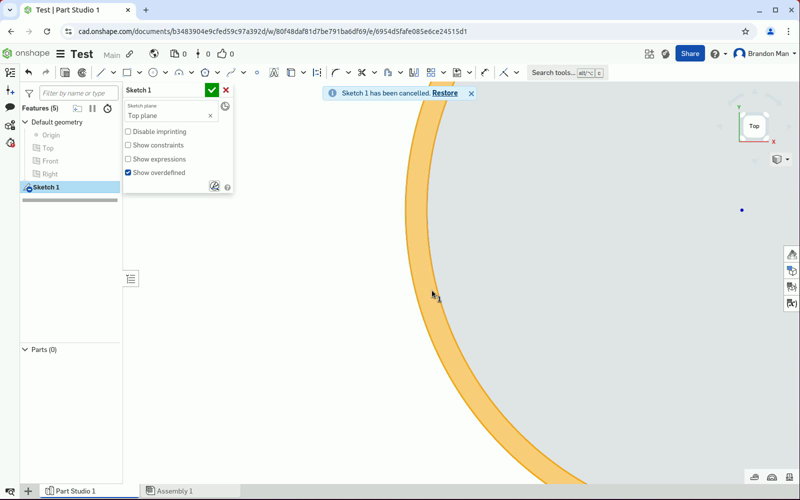
scroll(-6)
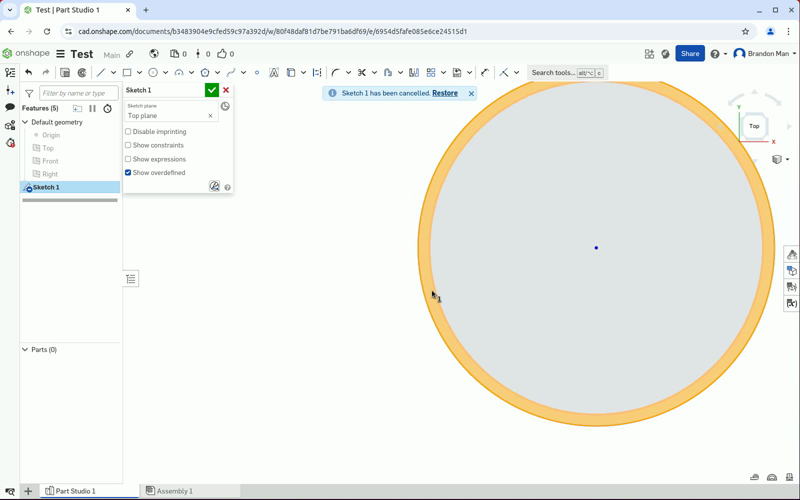
scroll(-6)
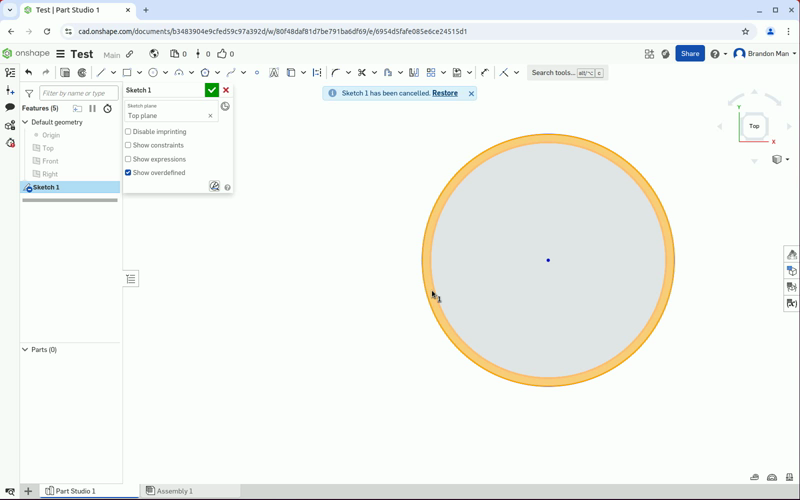
scroll(-6)
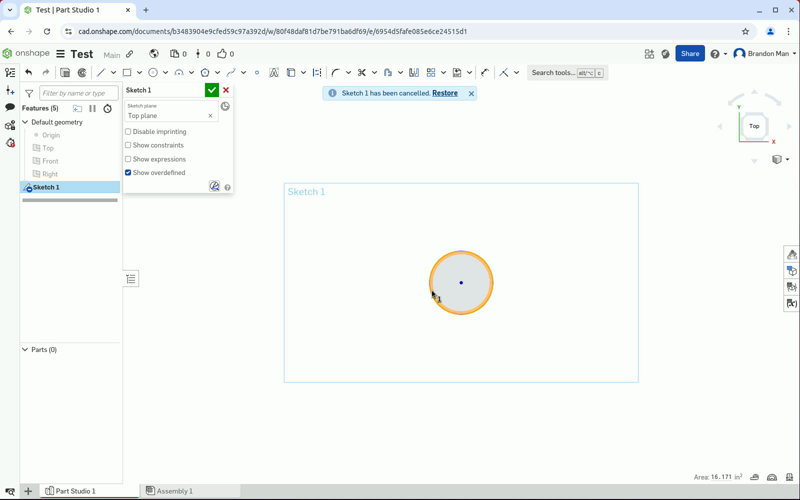
mouse_move(73, 352)
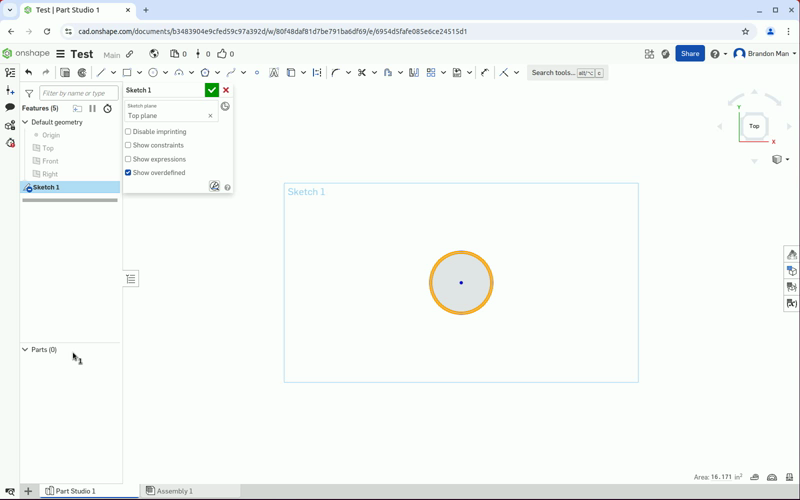
key(shift+y)
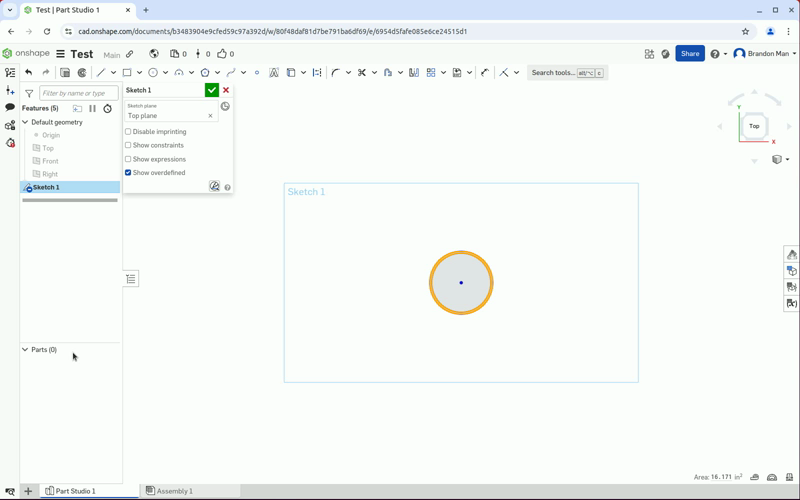
key(shift+e)
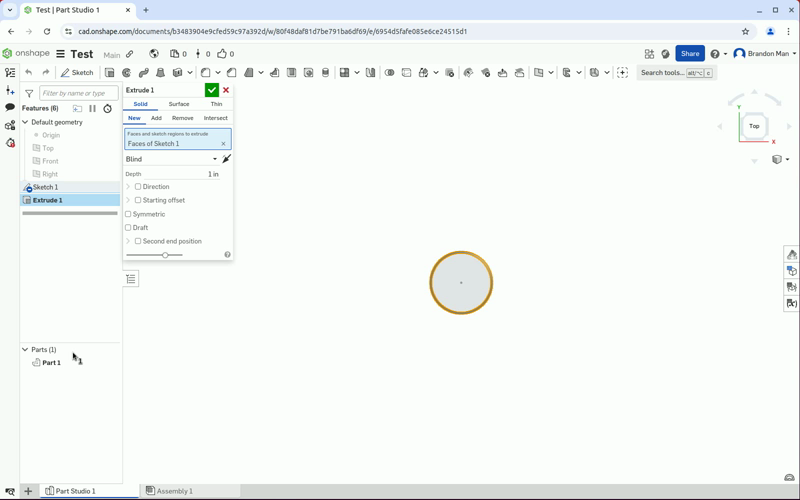
mouse_move(143, 106)
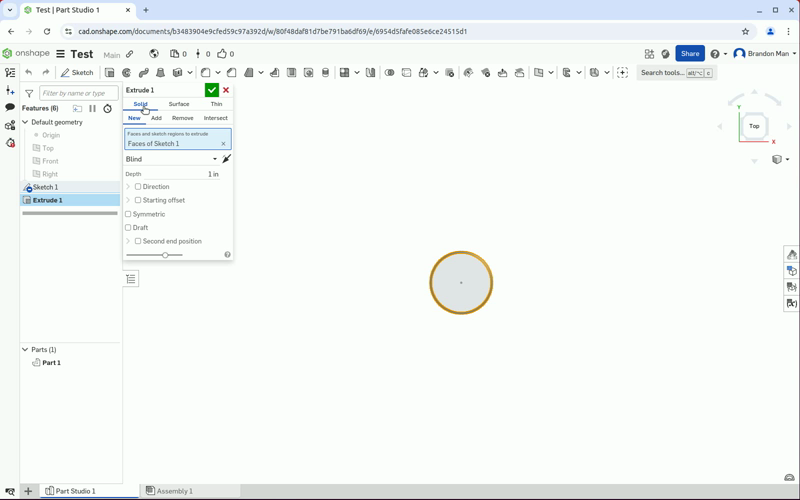
click(143, 106)
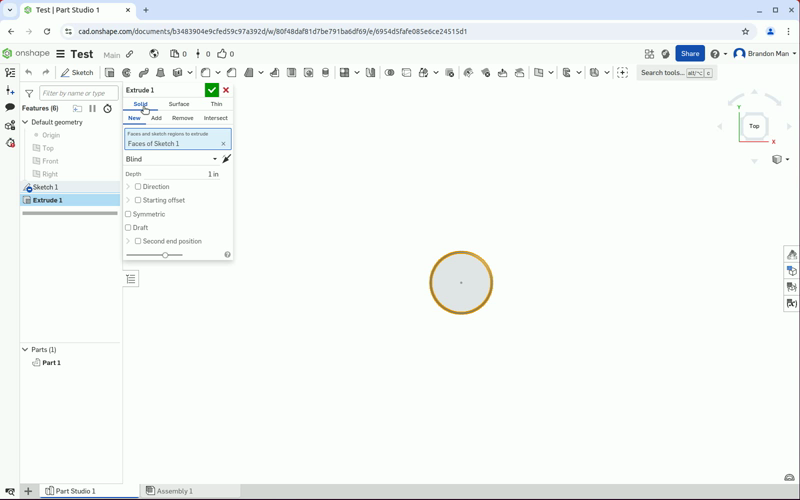
mouse_move(137, 120)
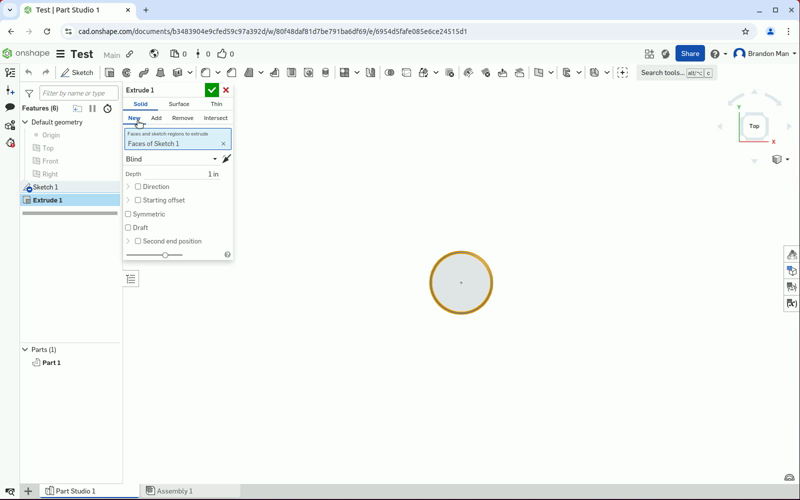
click(137, 120)
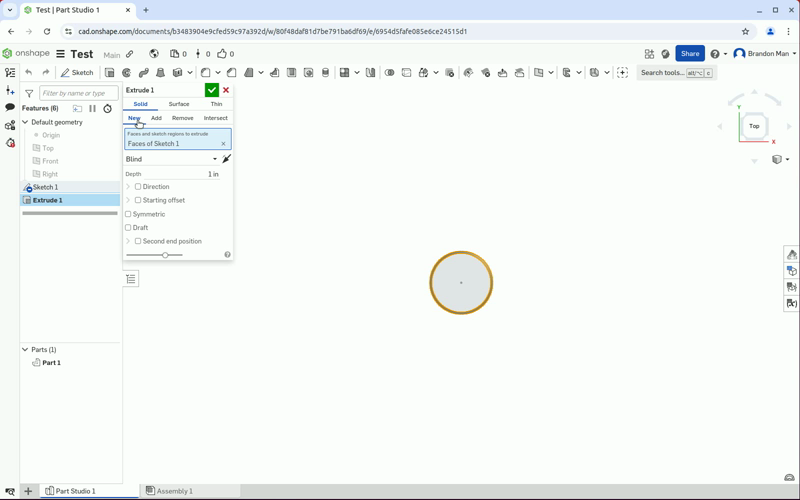
key(tab, 4)
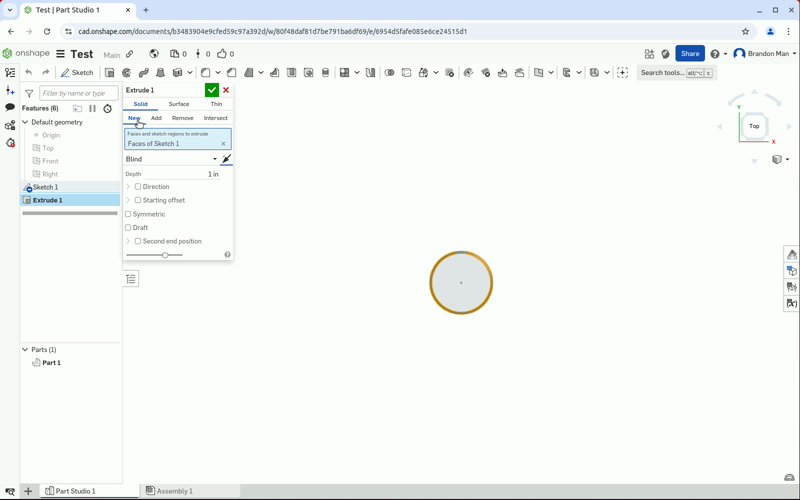
text(5.777)
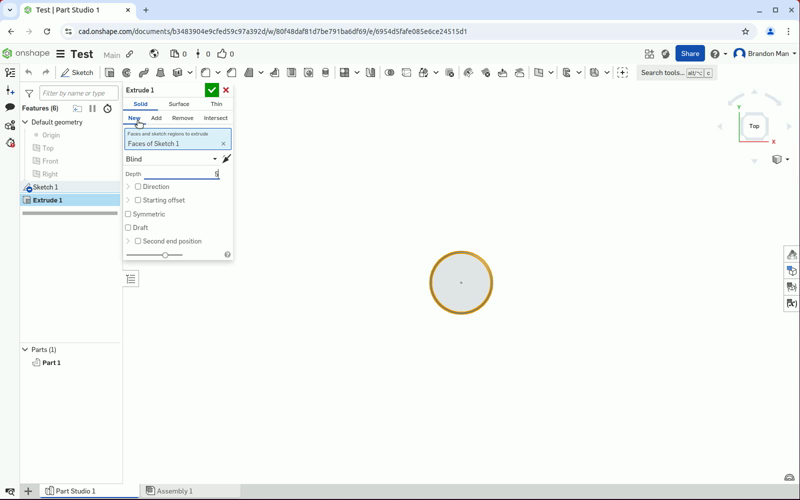
key(enter)
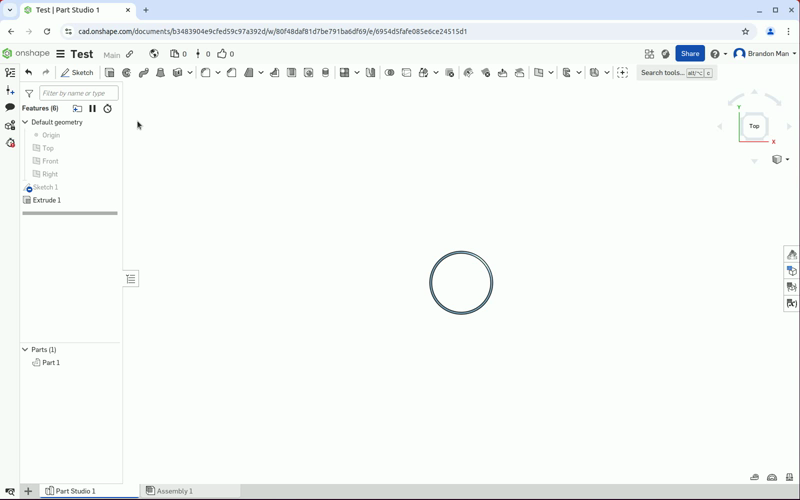
key(shift+h)
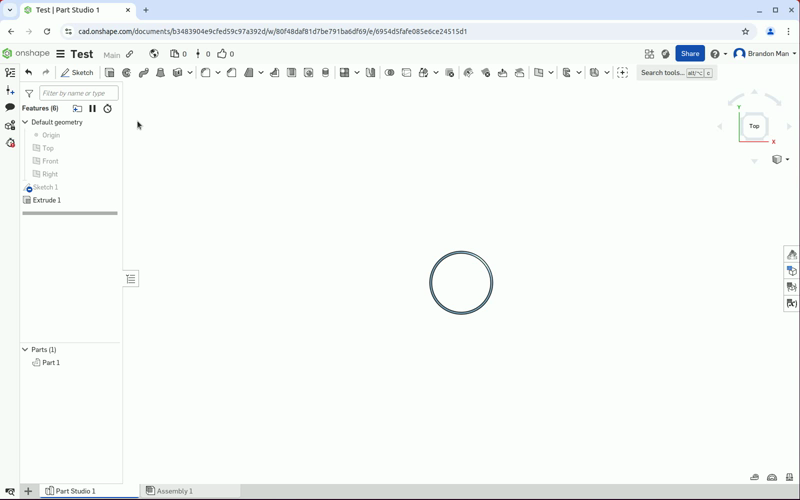
key(shift+h)
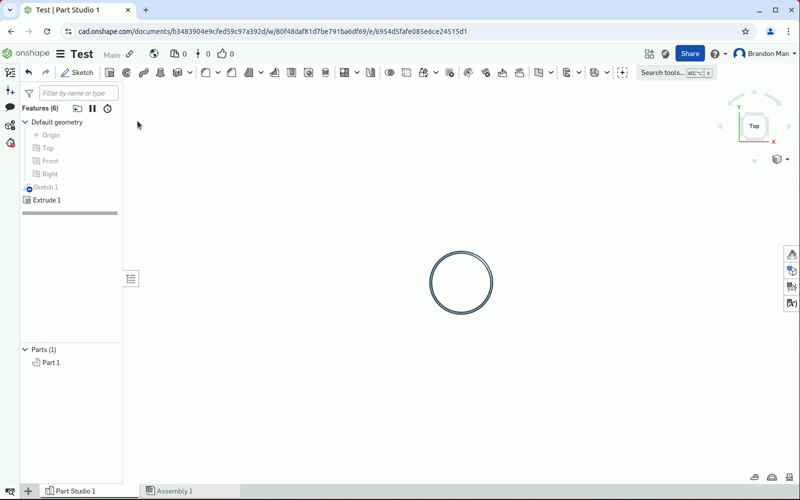
mouse_move(73, 189)
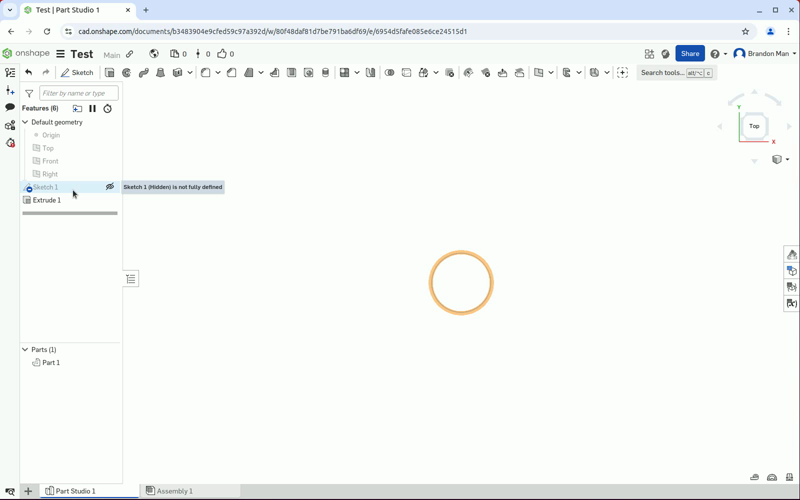
click(73, 189)
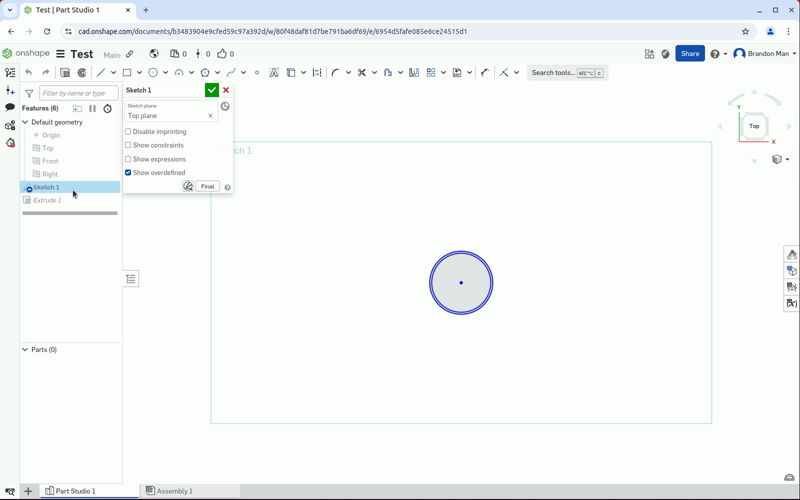
mouse_move(229, 92)
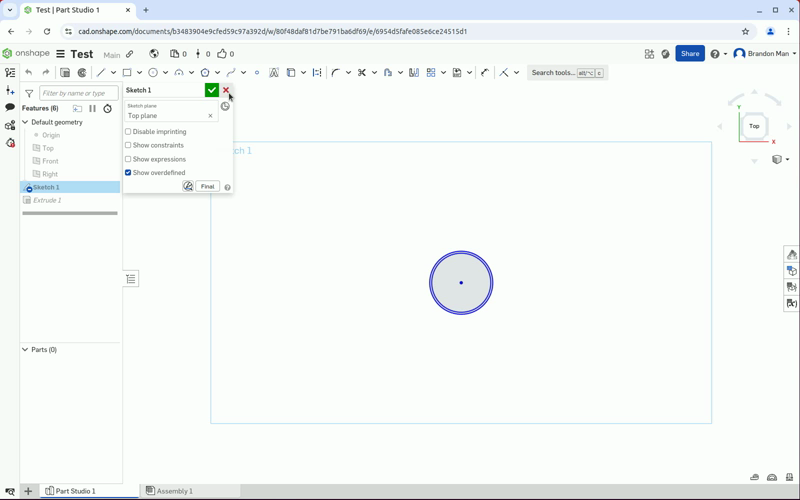
click(229, 92)
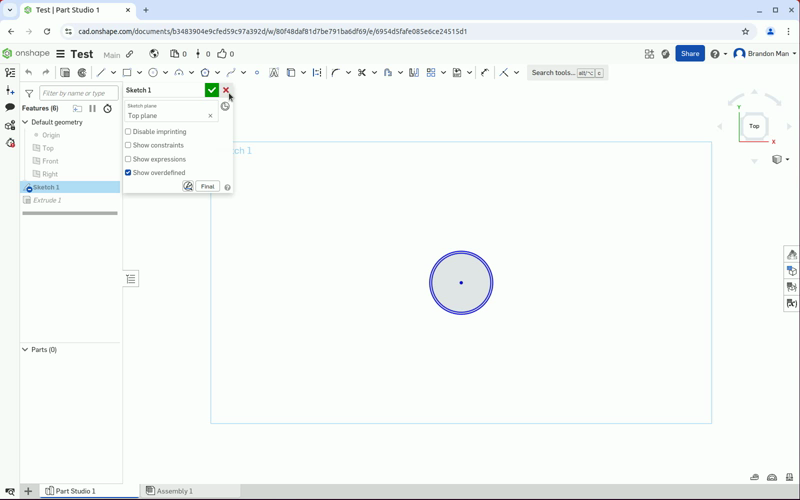
key(shift+s)
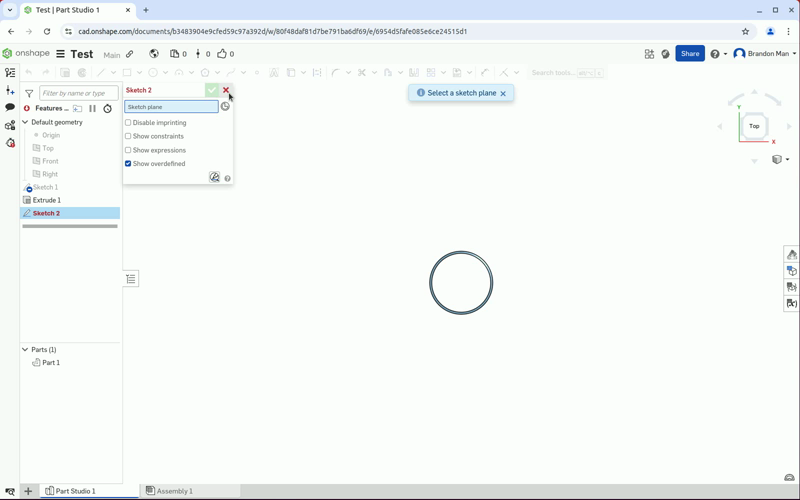
mouse_move(73, 150)
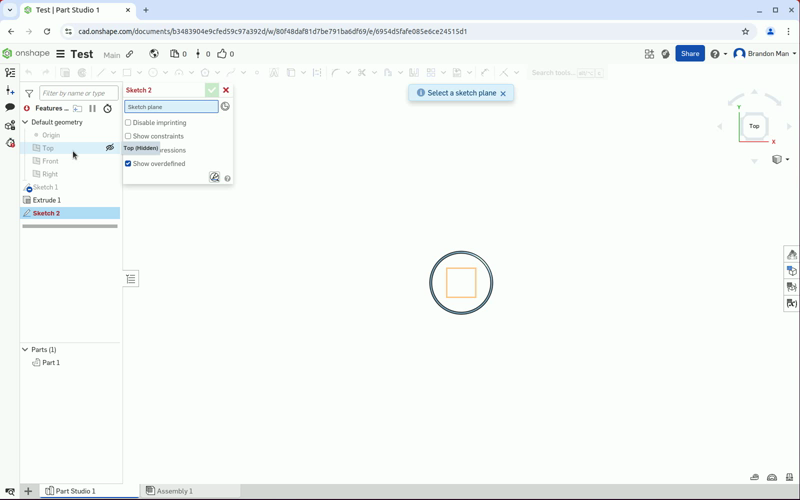
click(73, 150)
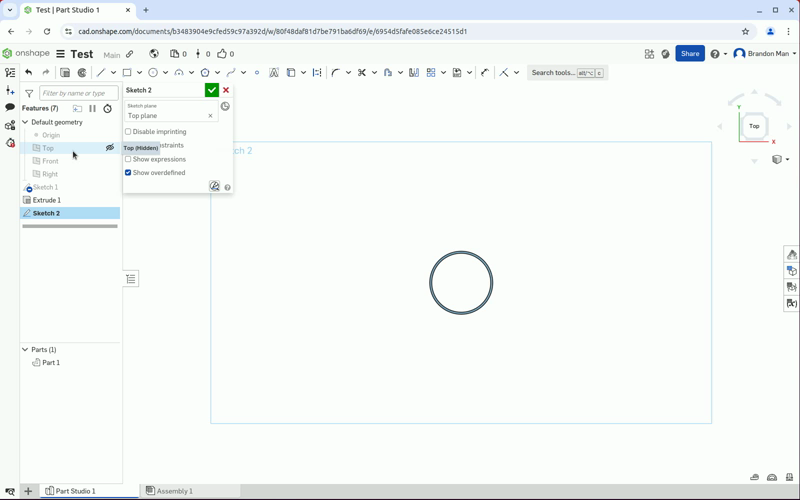
mouse_move(73, 352)
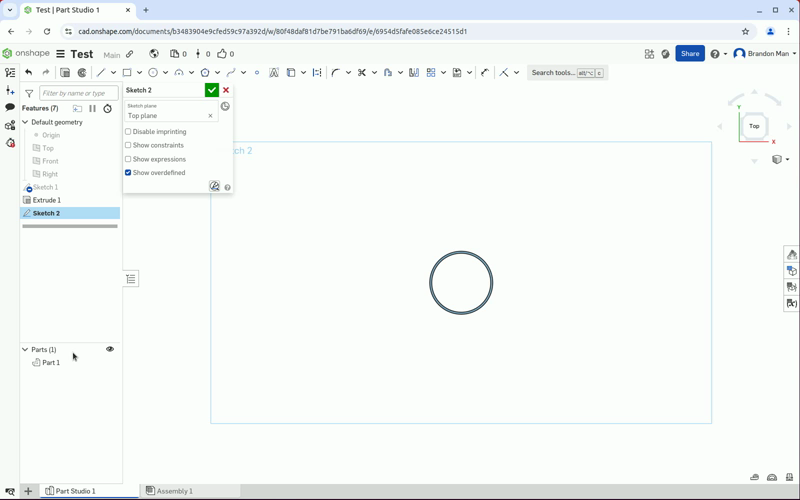
key(y)
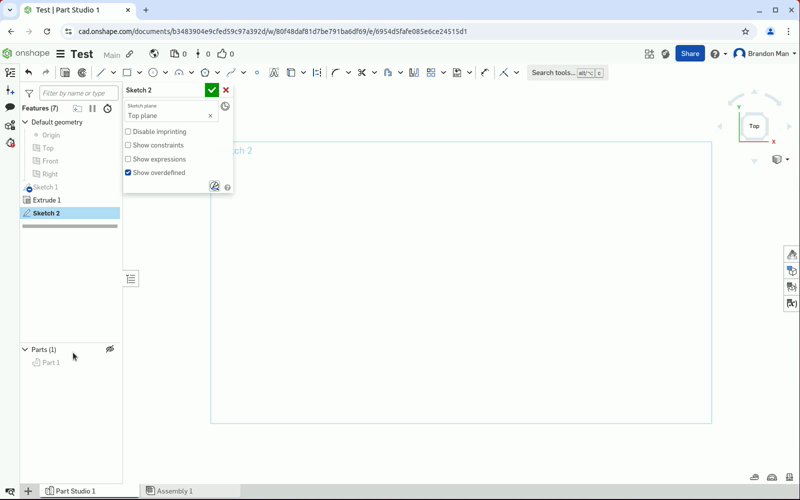
key(c)
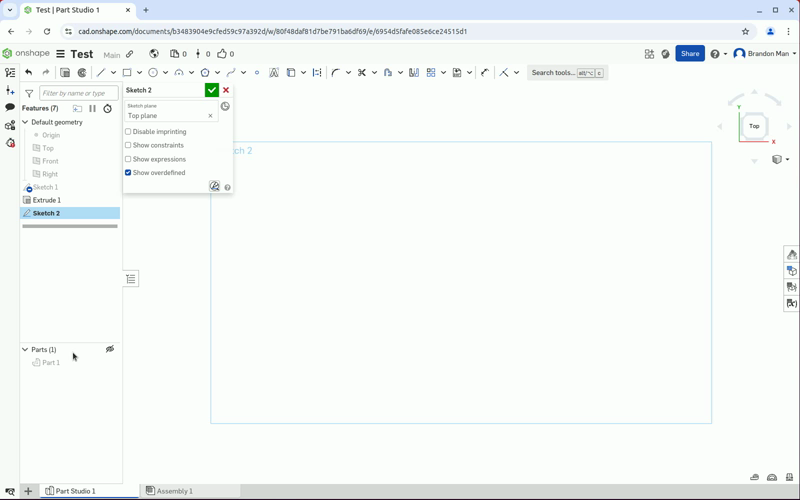
key_down(shift)
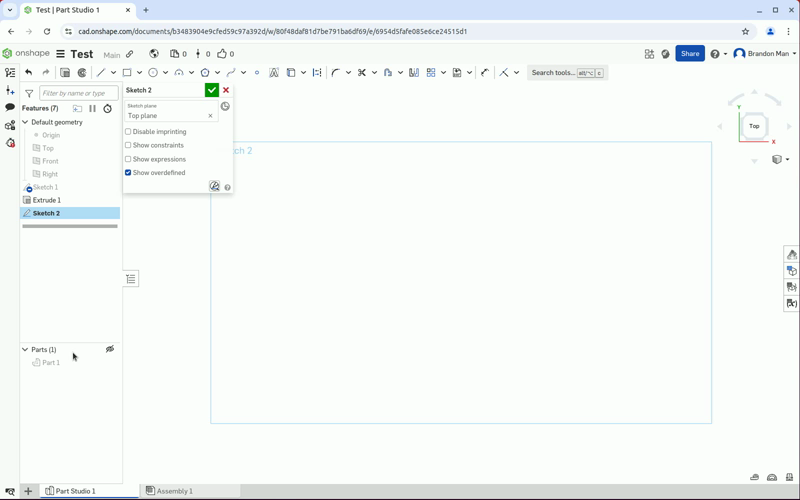
mouse_move(543, 236)
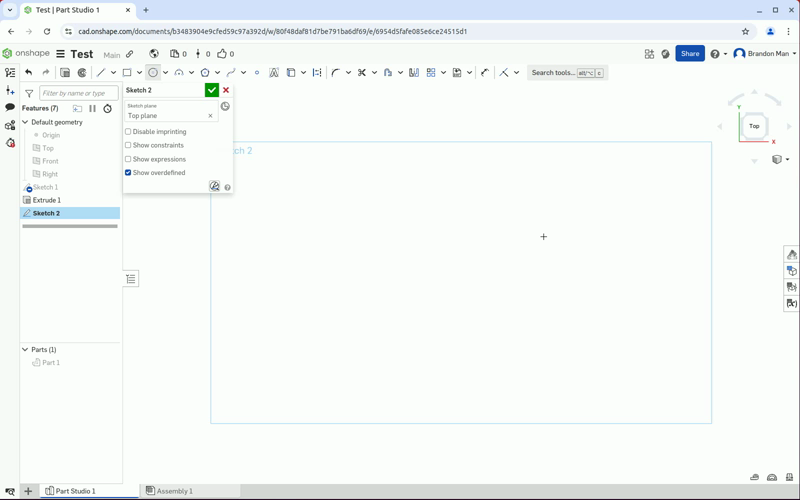
click(543, 236)
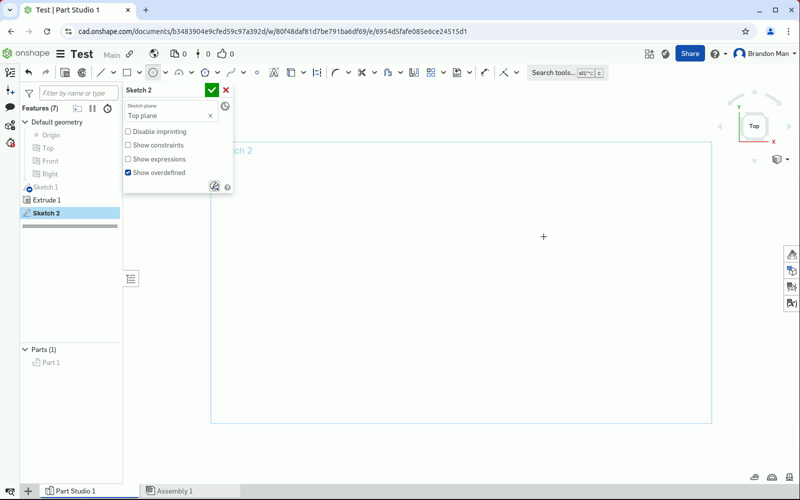
key_up(shift)
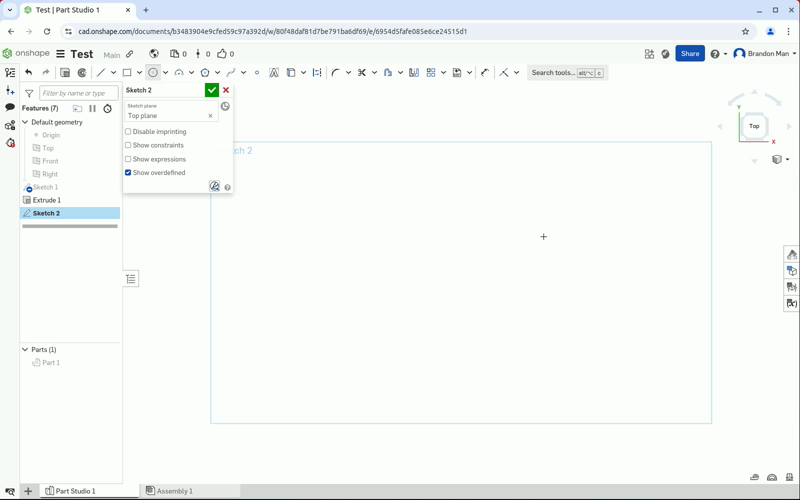
mouse_move(574, 236)
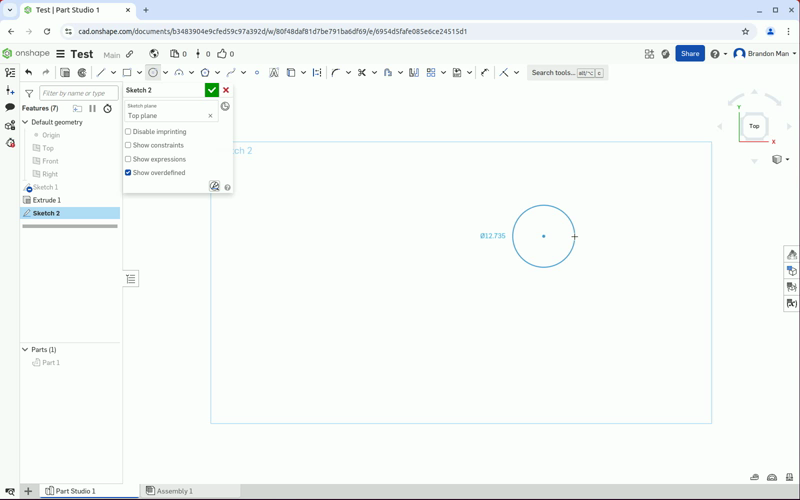
click(574, 236)
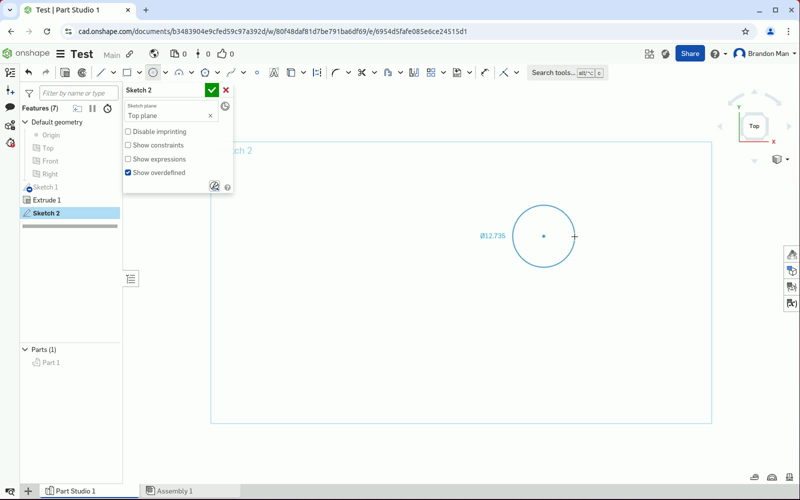
key(esc)
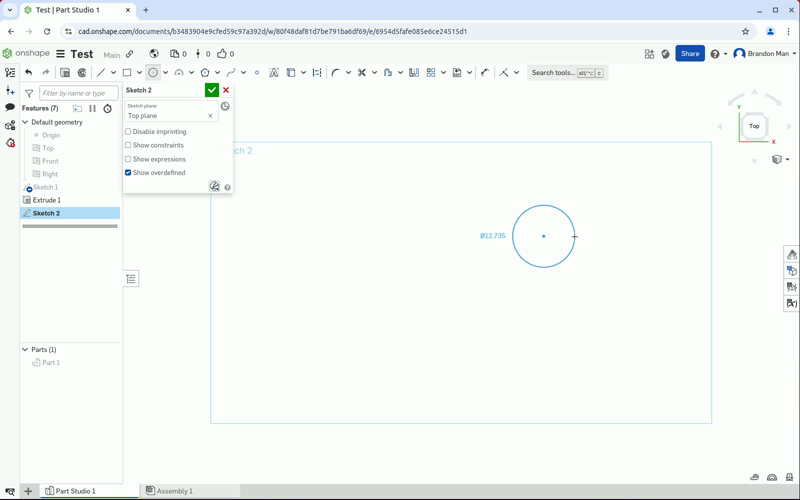
key(c)
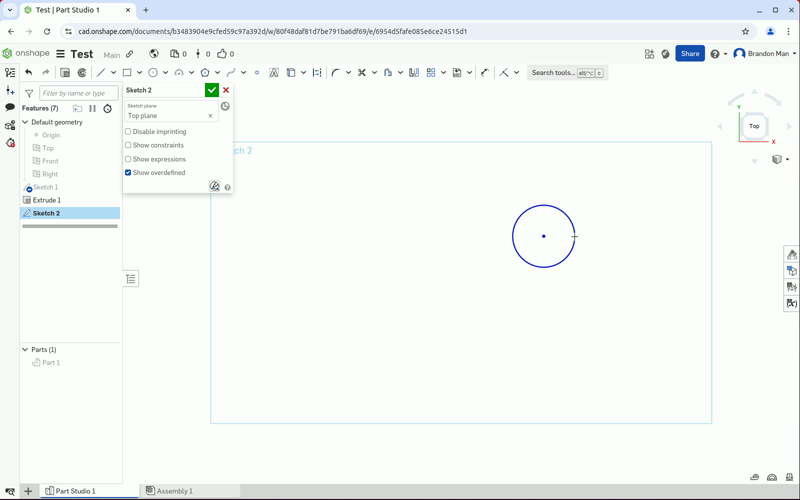
key_down(shift)
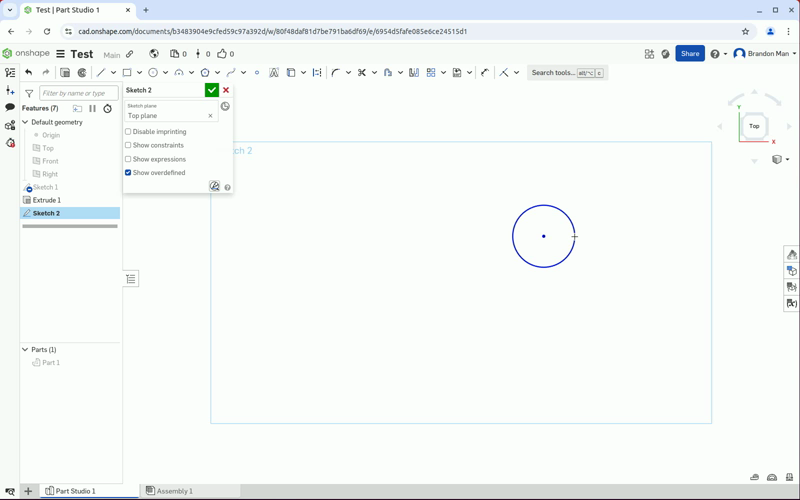
mouse_move(543, 236)
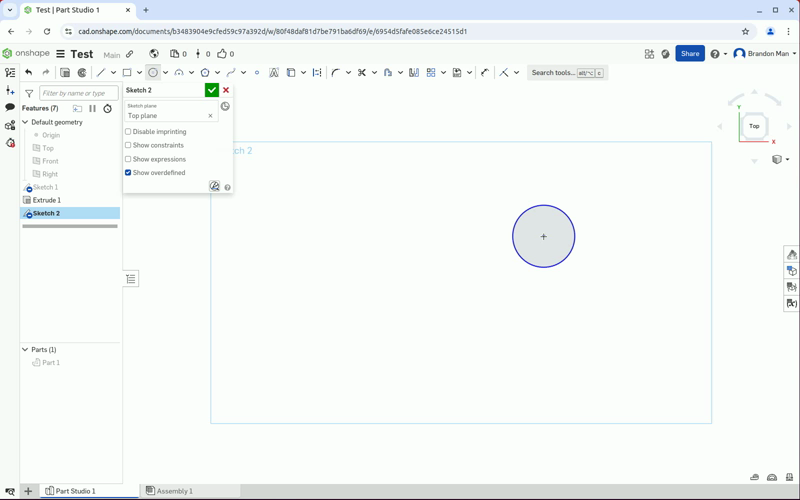
click(543, 236)
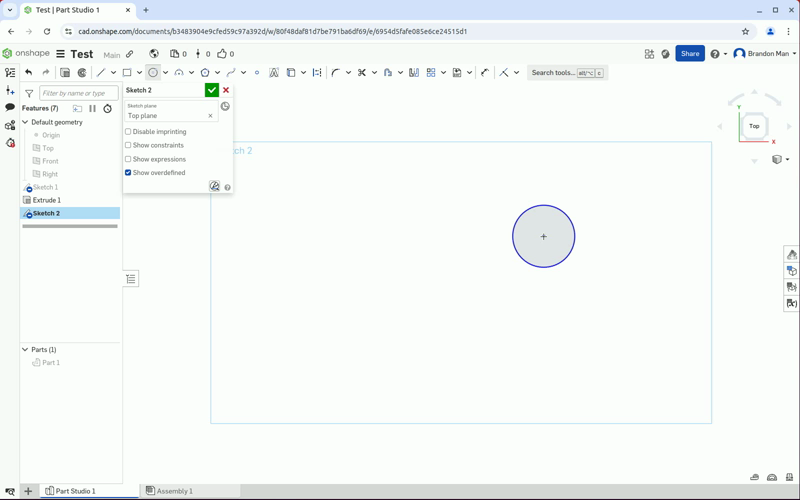
key_up(shift)
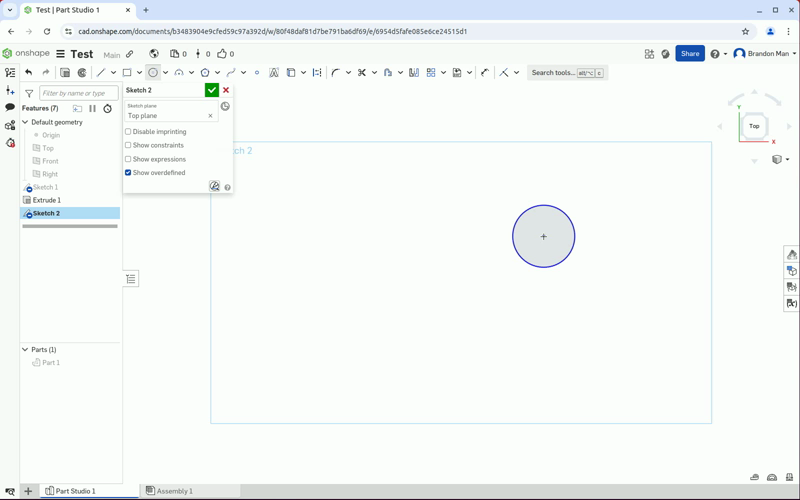
mouse_move(570, 236)
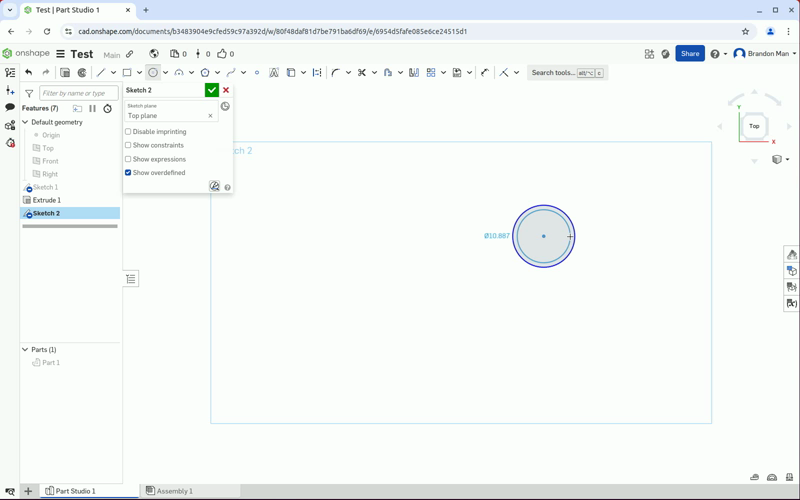
click(570, 236)
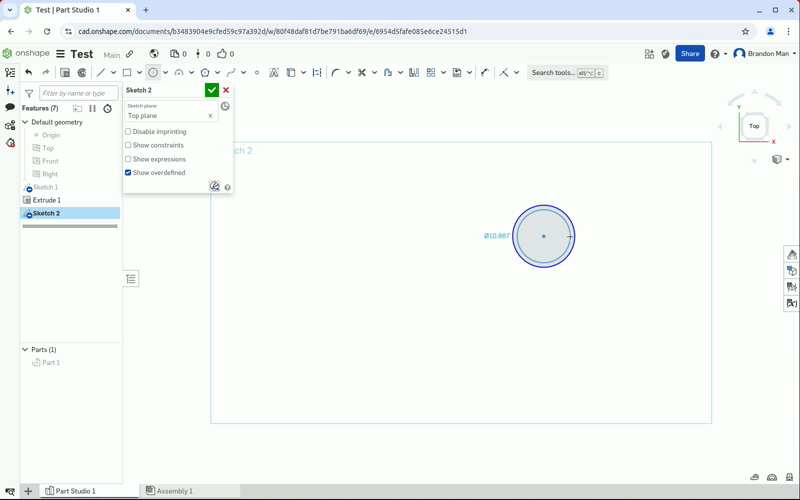
key(esc)
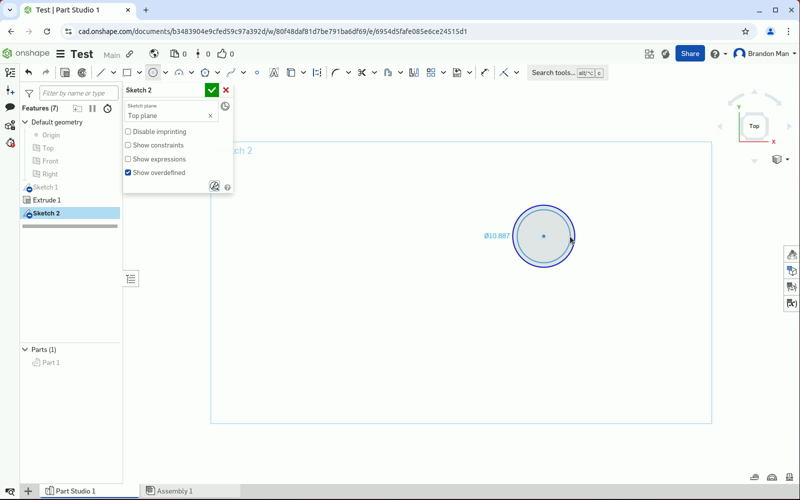
mouse_move(533, 210)
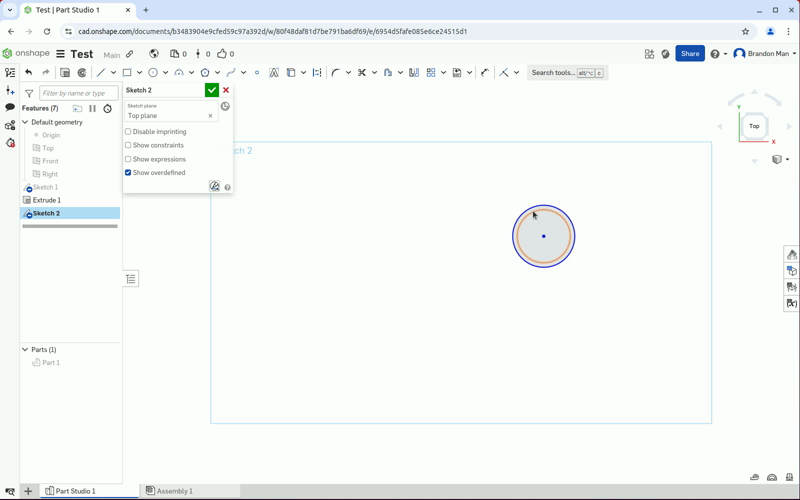
scroll(6)
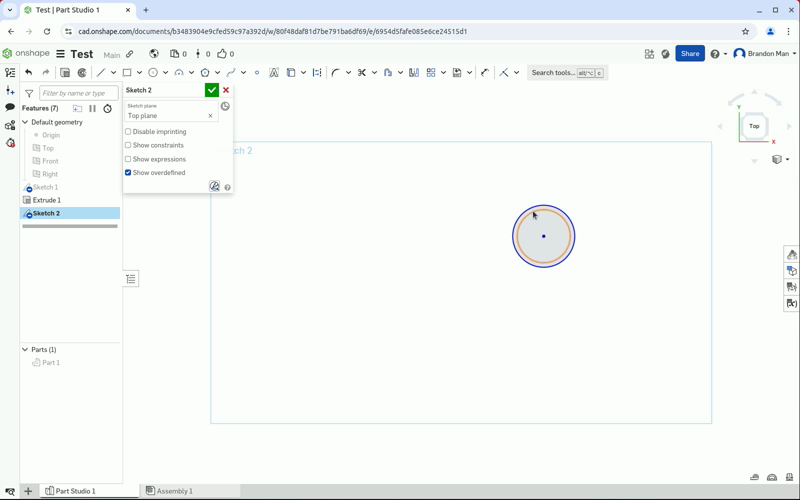
scroll(6)
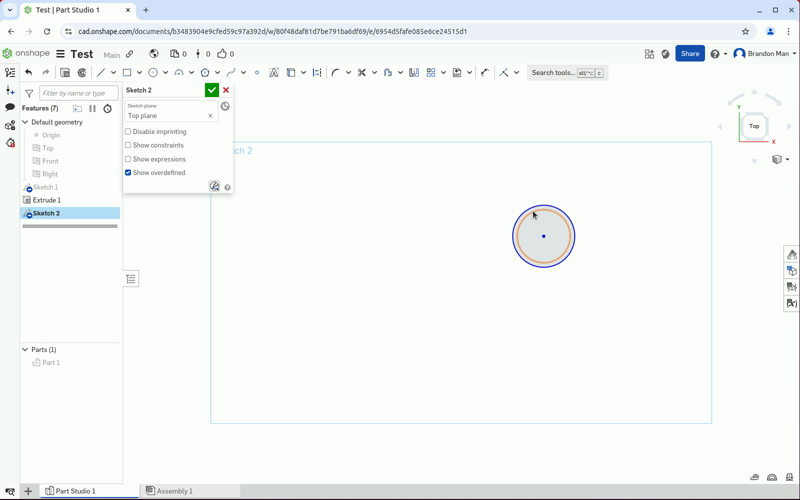
scroll(6)
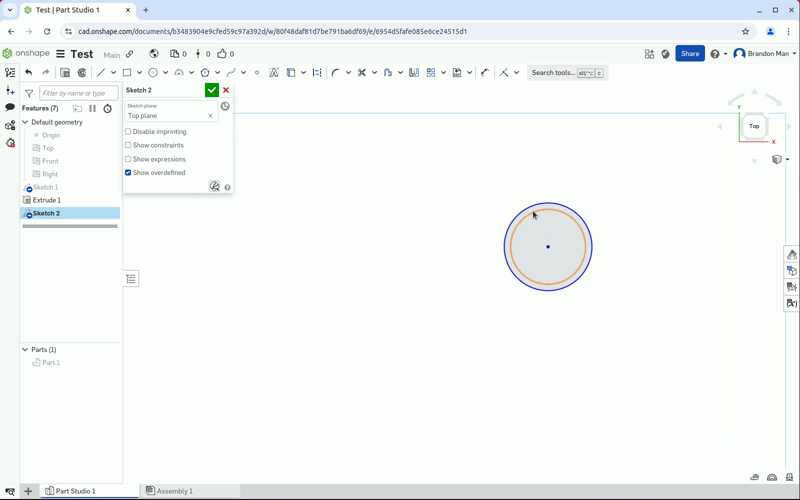
scroll(6)
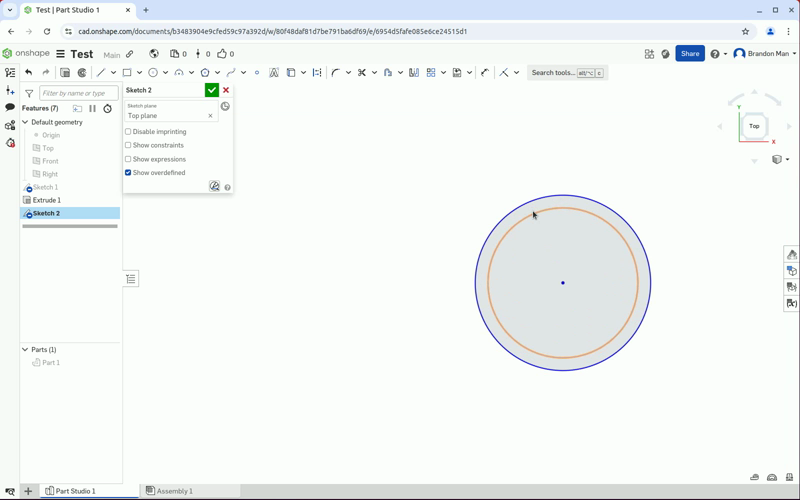
scroll(6)
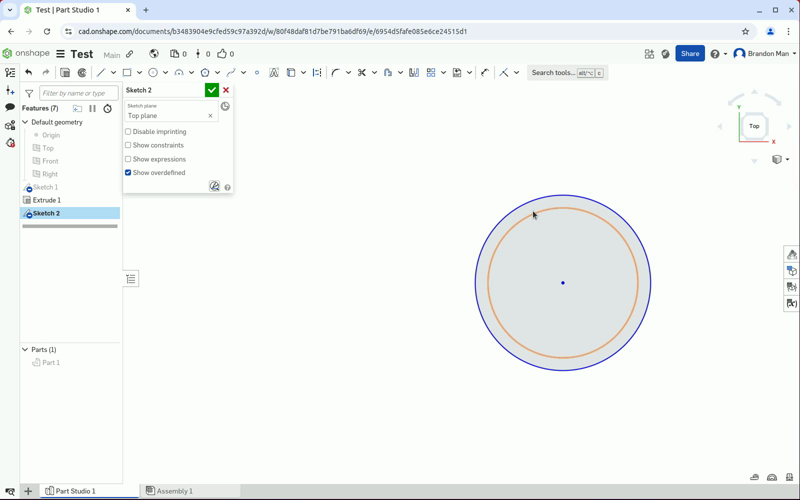
scroll(6)
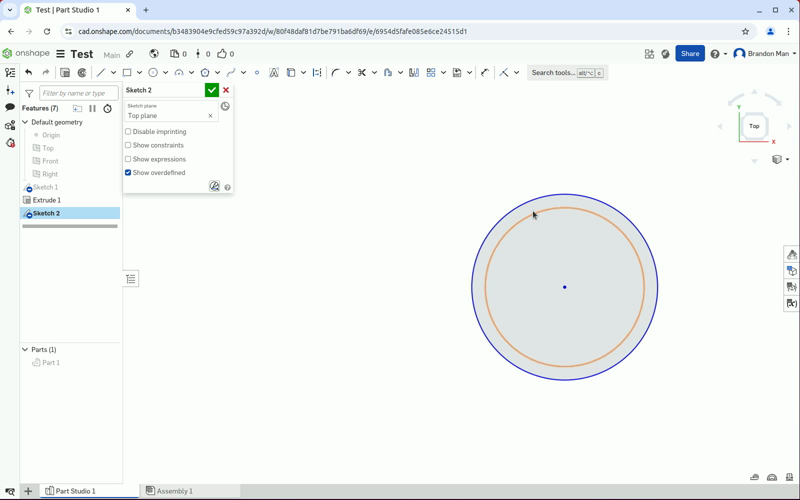
scroll(6)
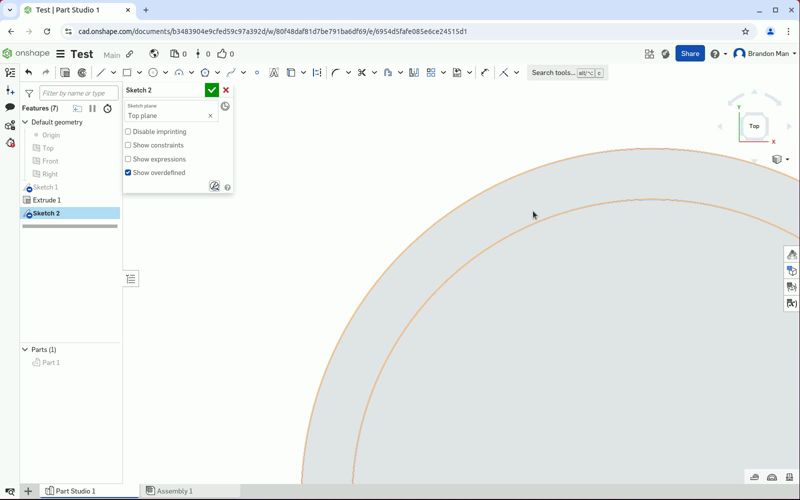
click(533, 210)
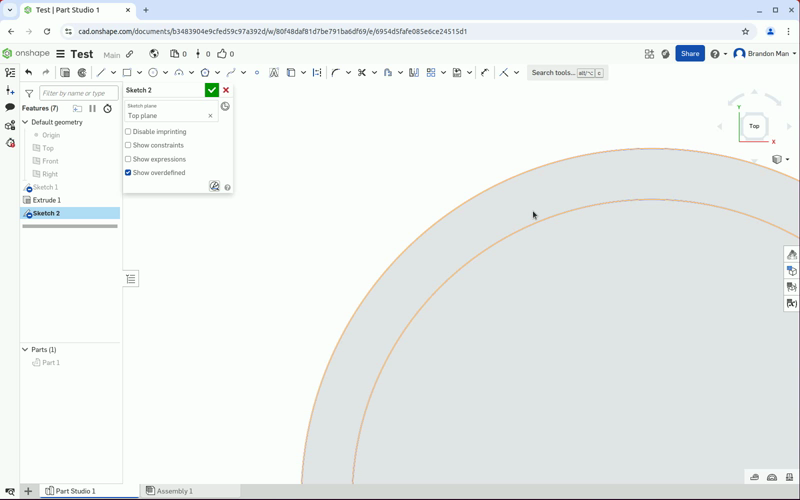
scroll(-6)
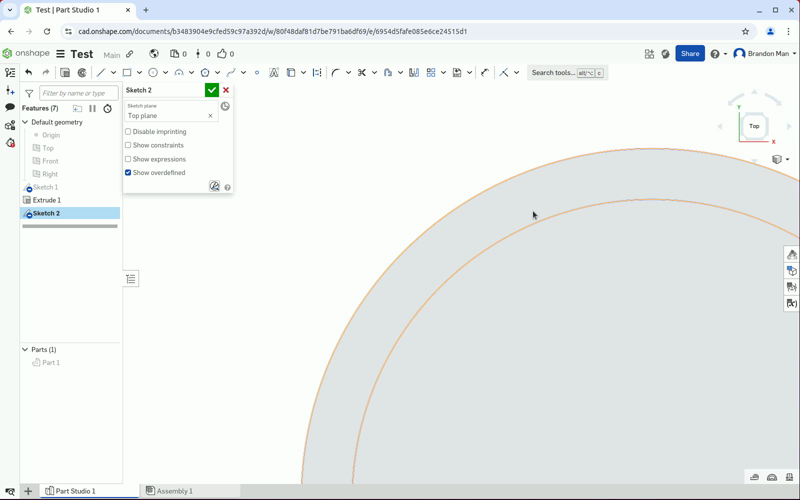
scroll(-6)
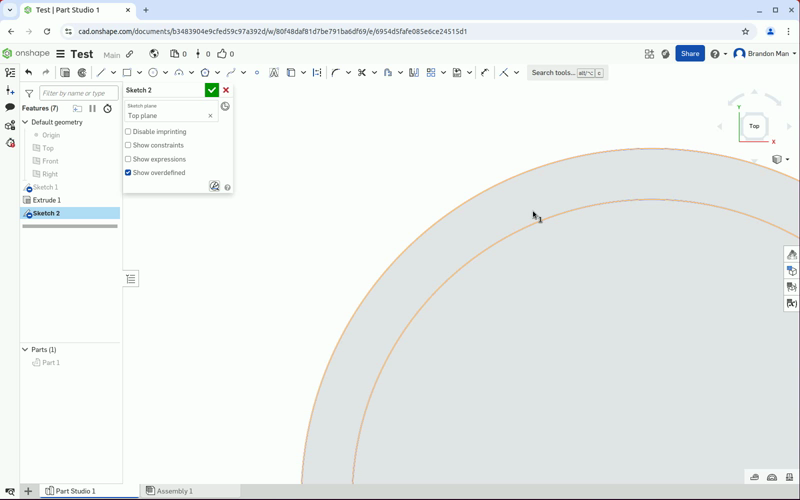
scroll(-6)
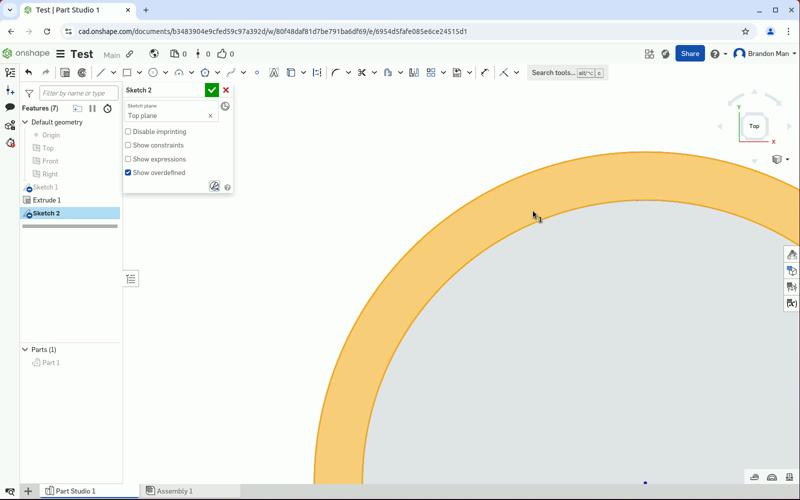
scroll(-6)
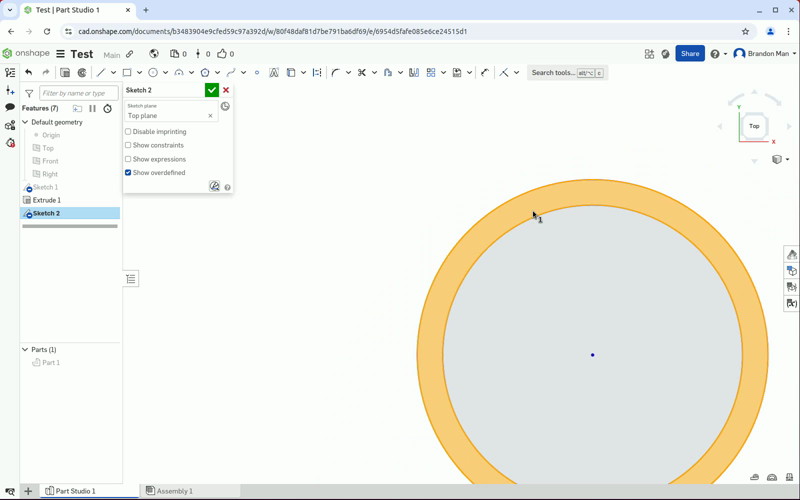
scroll(-6)
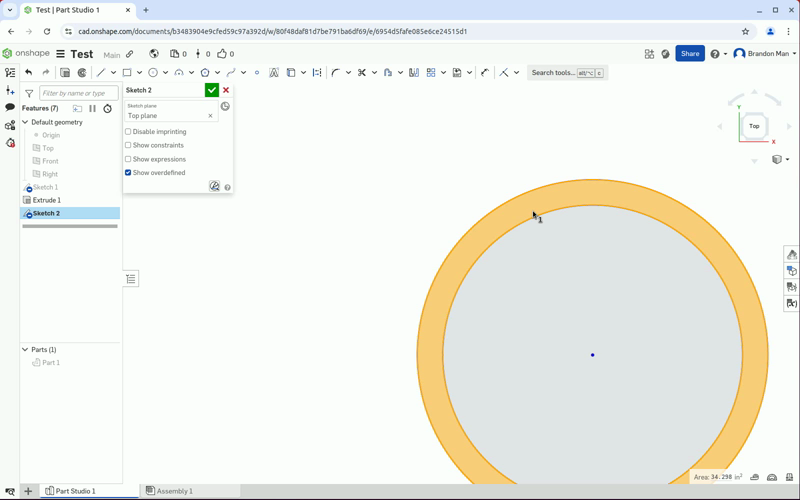
scroll(-6)
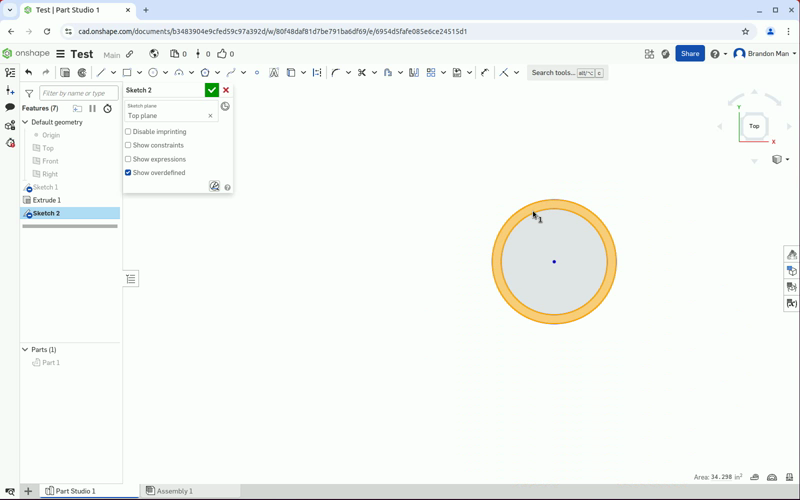
scroll(-6)
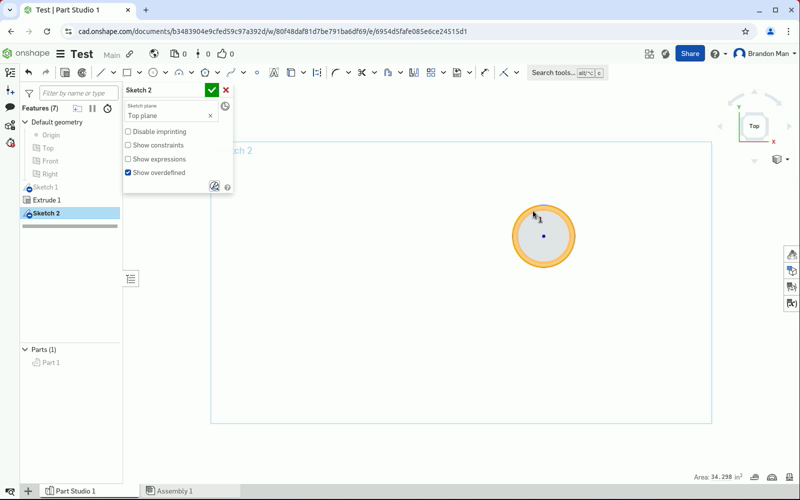
mouse_move(73, 352)
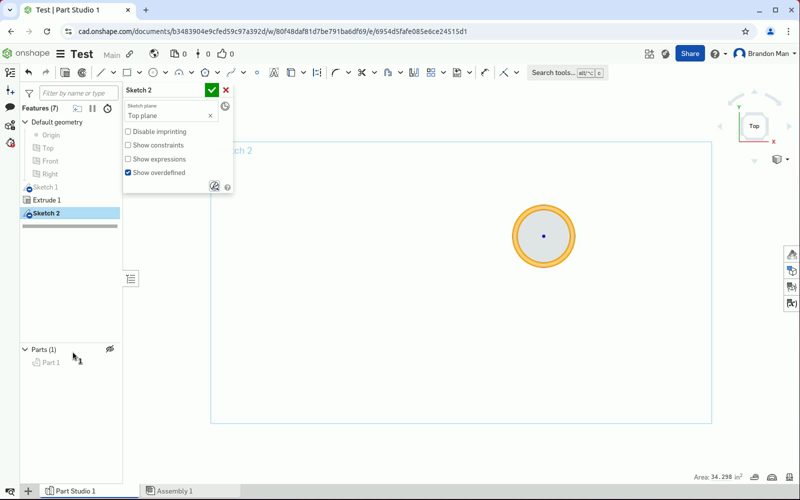
key(shift+y)
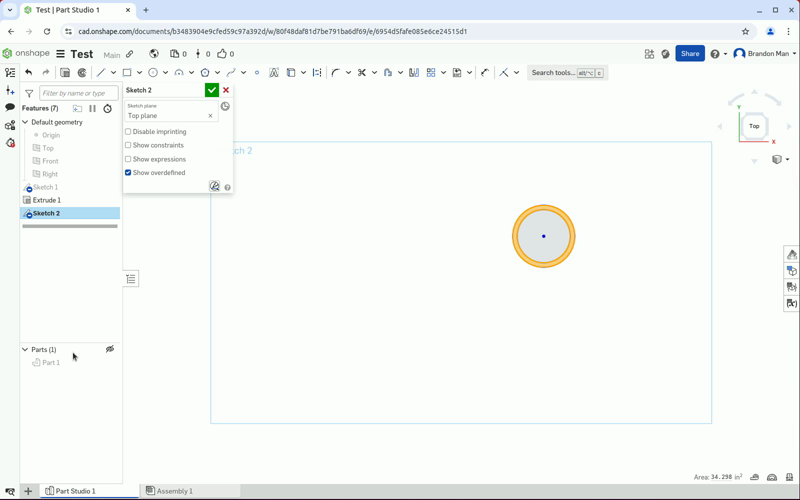
key(shift+e)
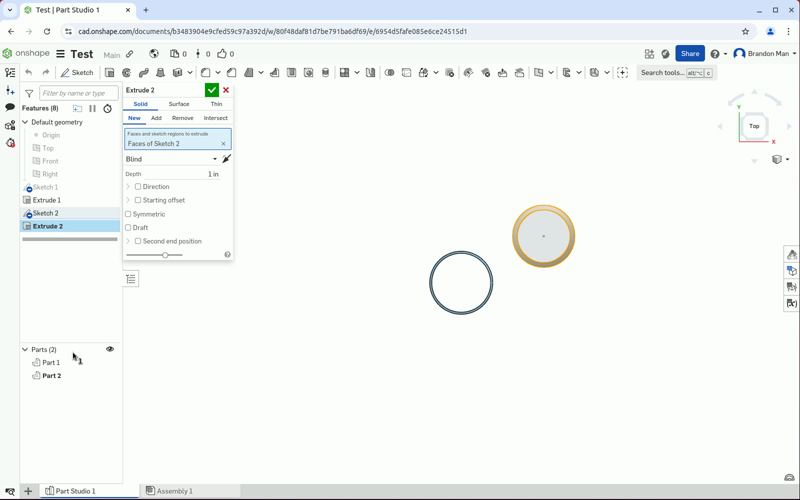
mouse_move(143, 106)
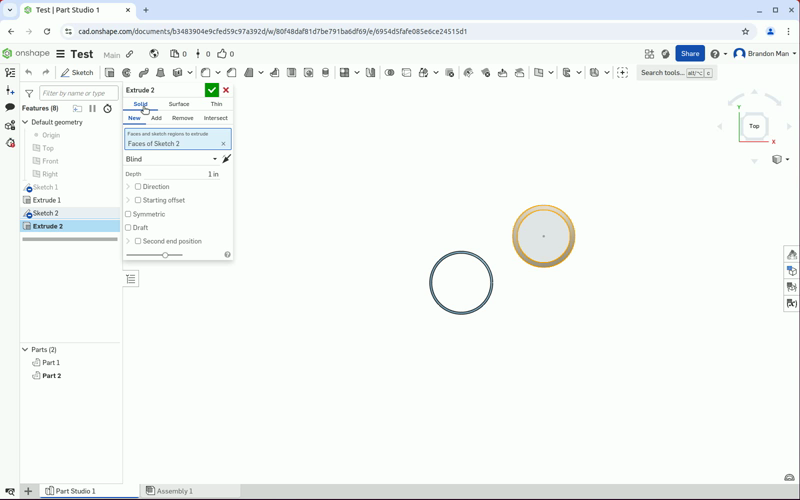
click(143, 106)
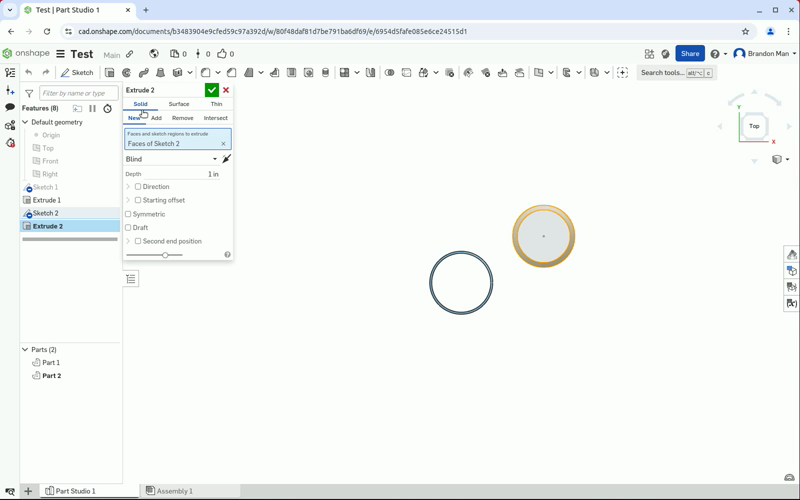
mouse_move(137, 120)
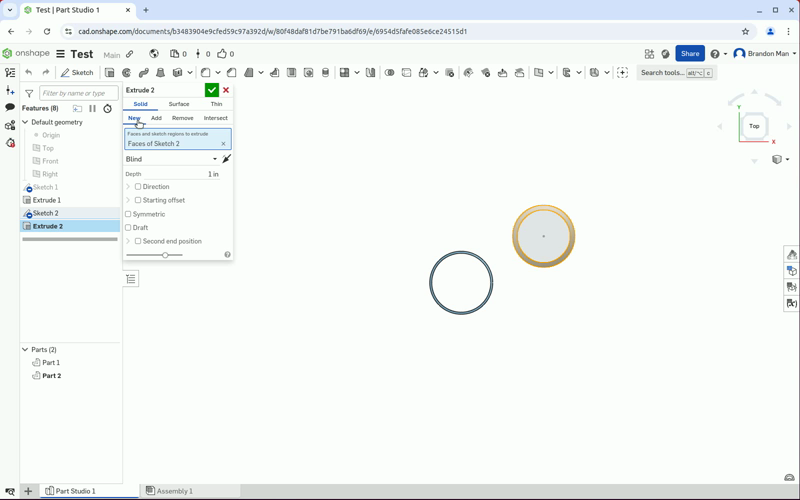
click(137, 120)
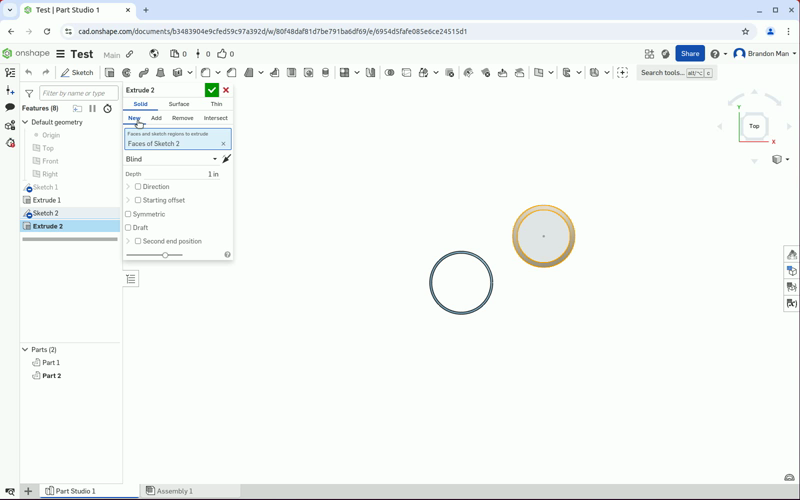
key(tab, 4)
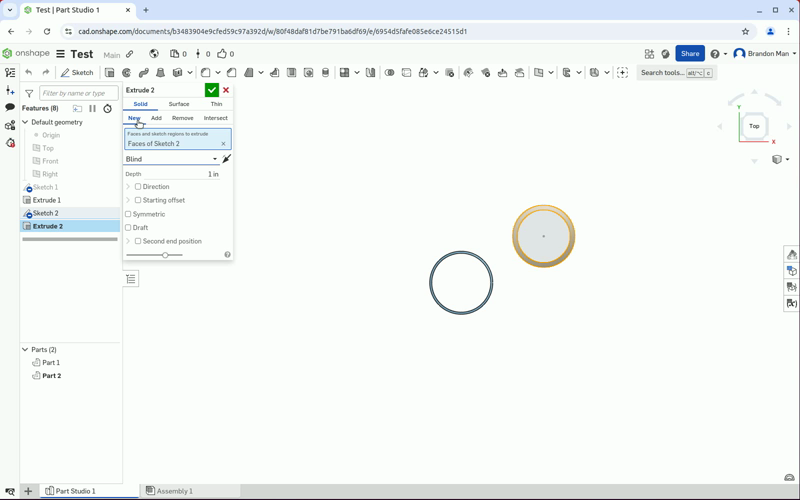
text(5.777)
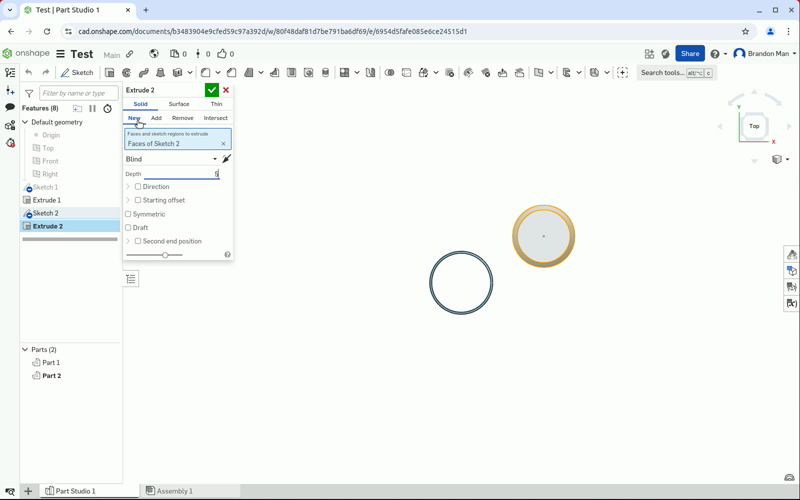
key(enter)
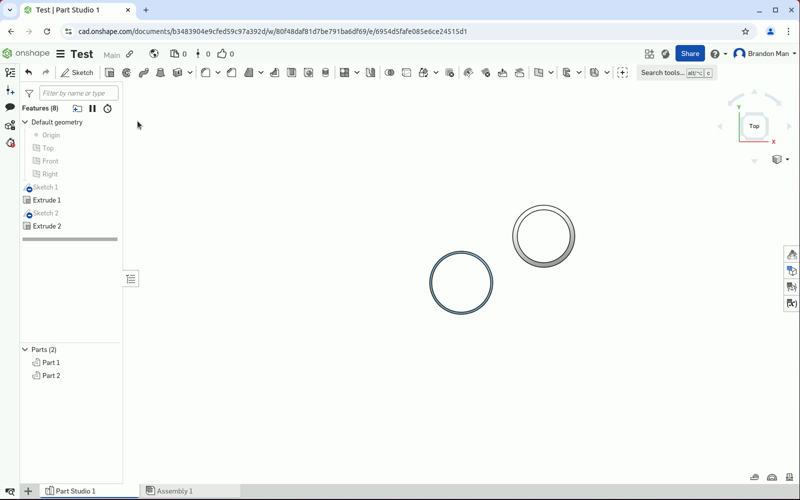
key(shift+h)
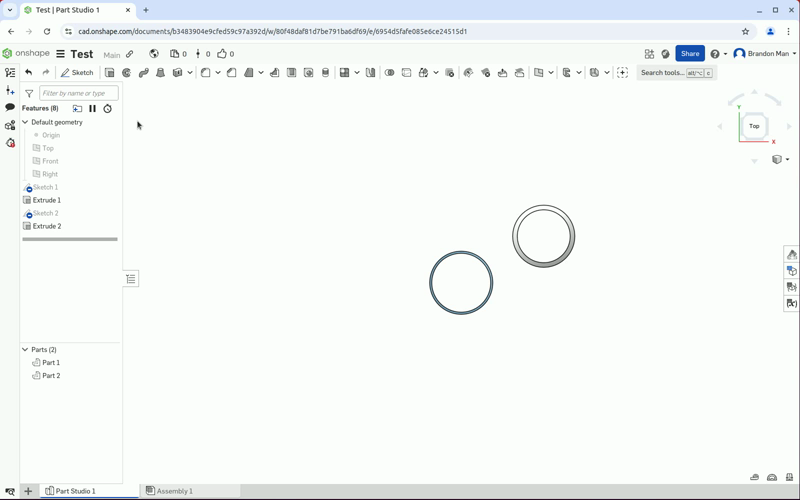
key(shift+h)
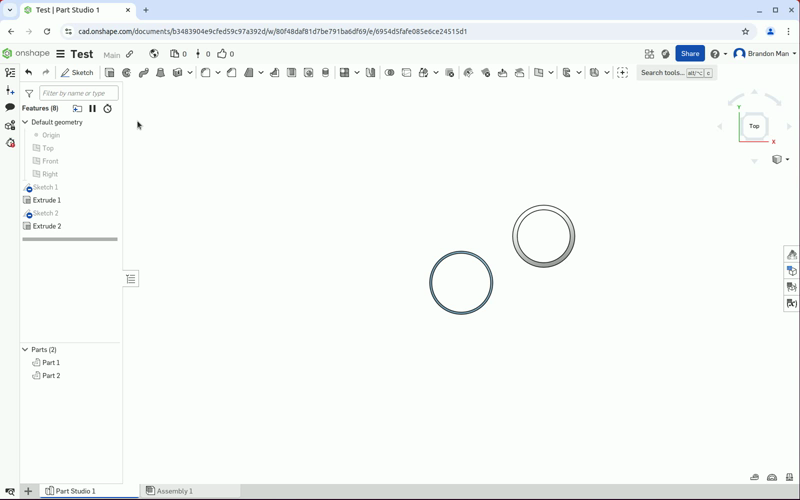
key(shift+7)
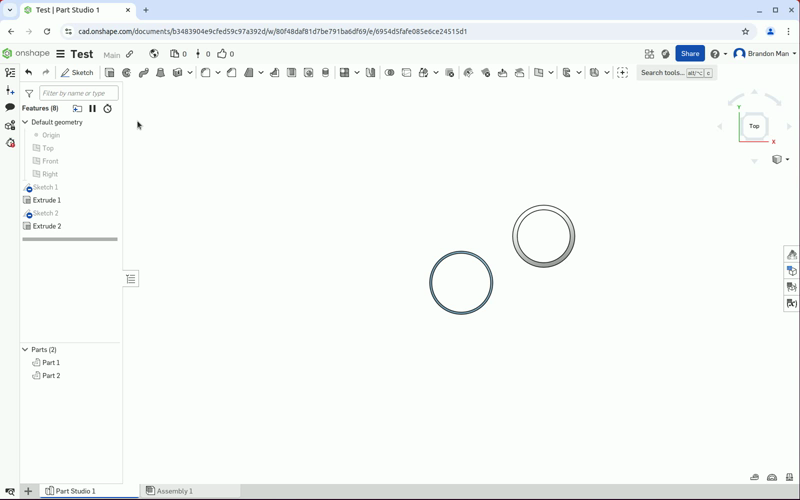
key(up, 3)
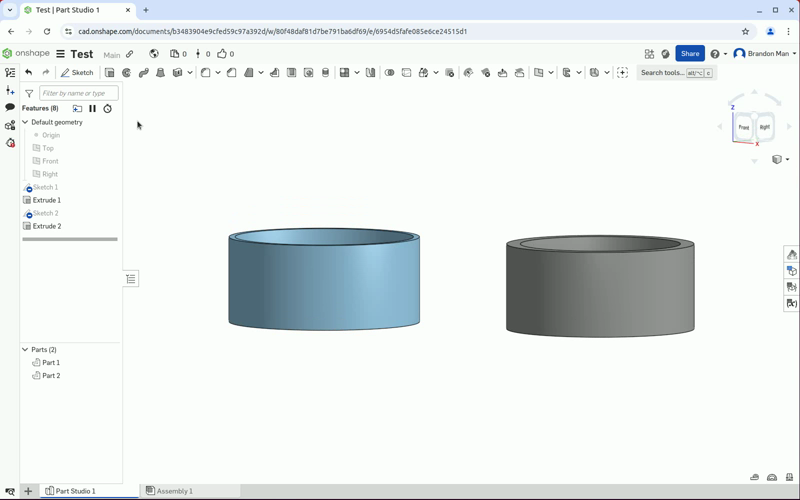
key(left, 3)
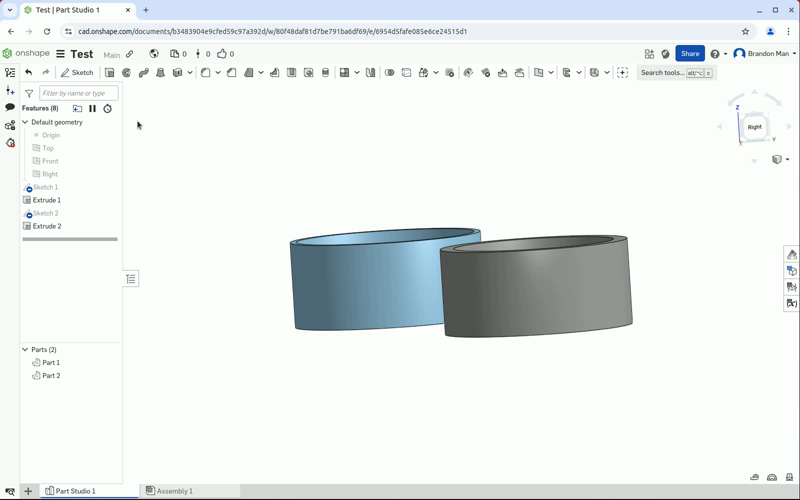
key(right, 3)
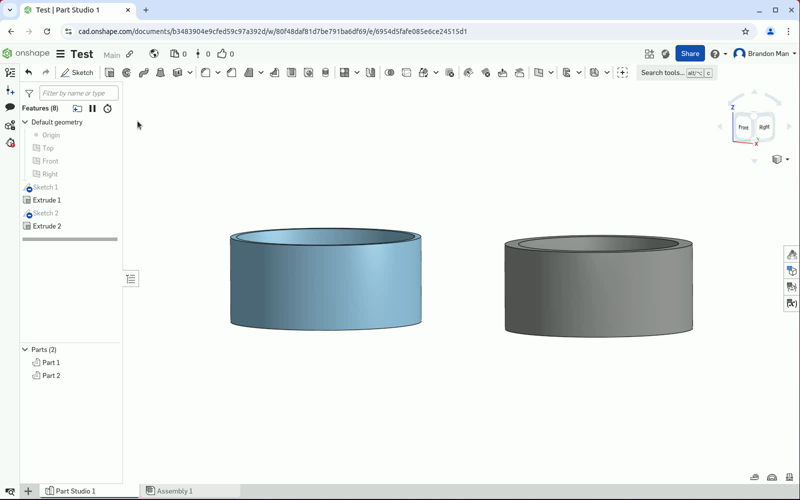
key(down, 3)
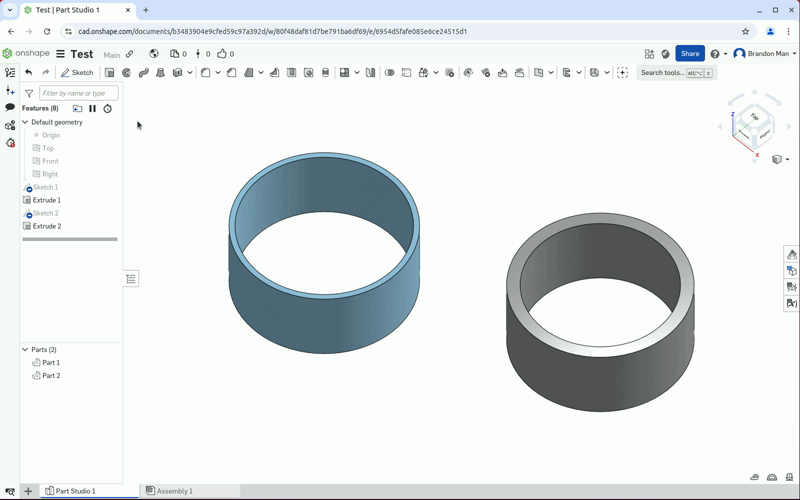
mouse_move(73, 189)
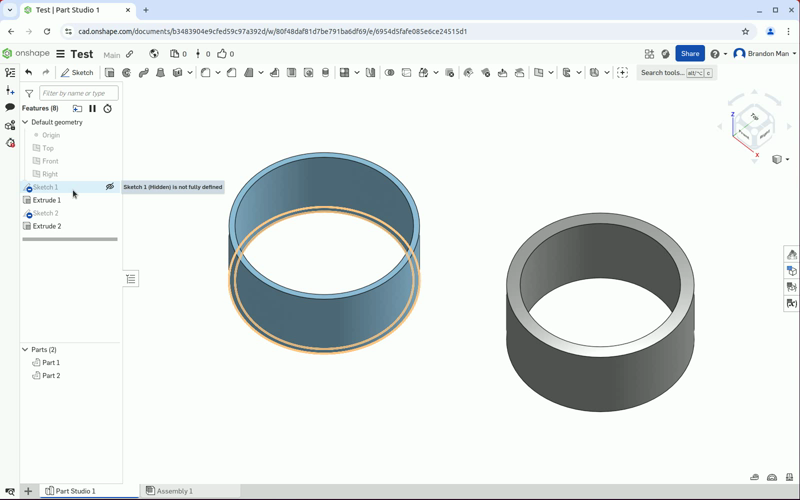
click(73, 189)